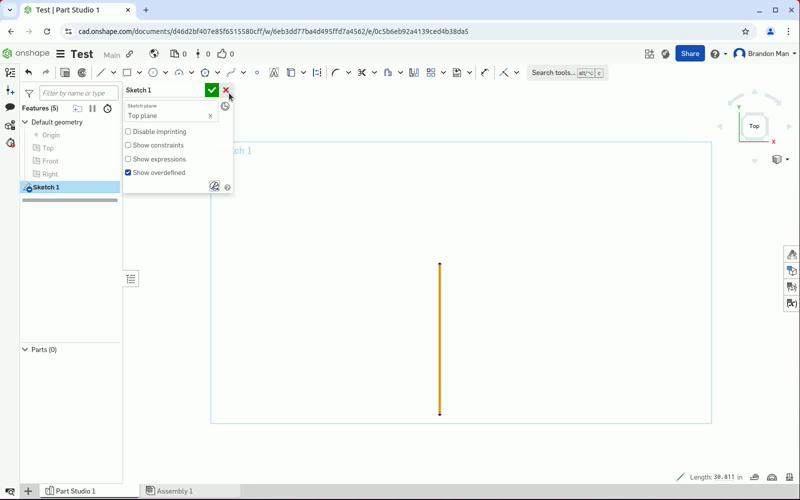
key(shift+h)
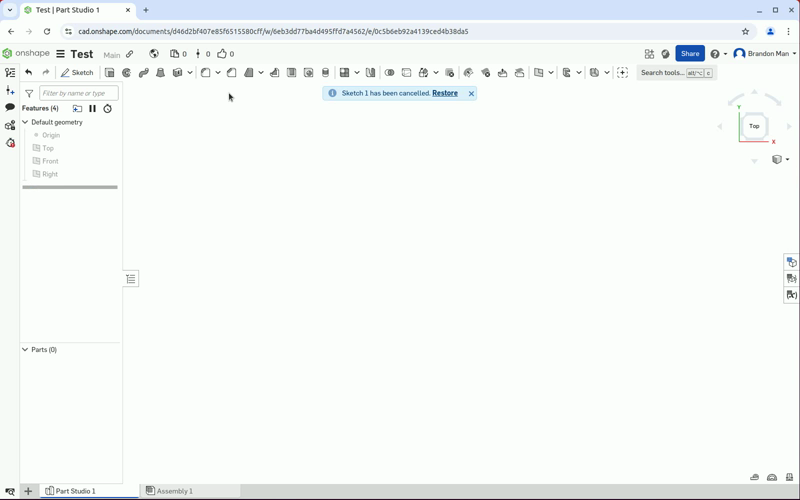
mouse_move(73, 352)
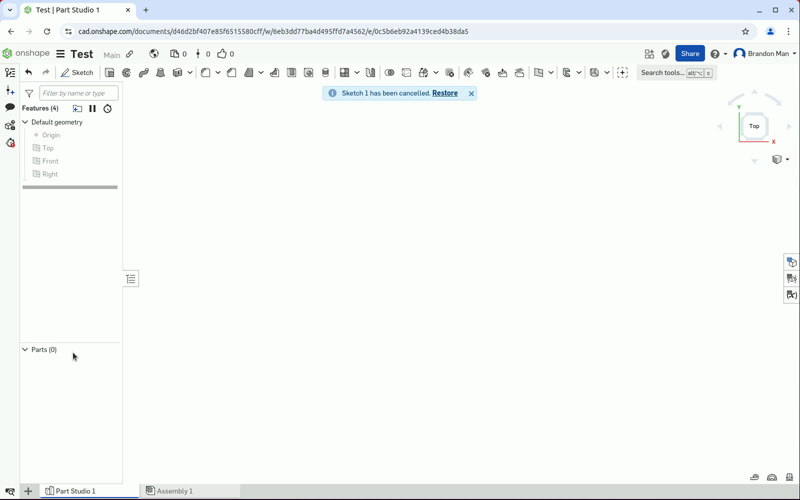
key(y)
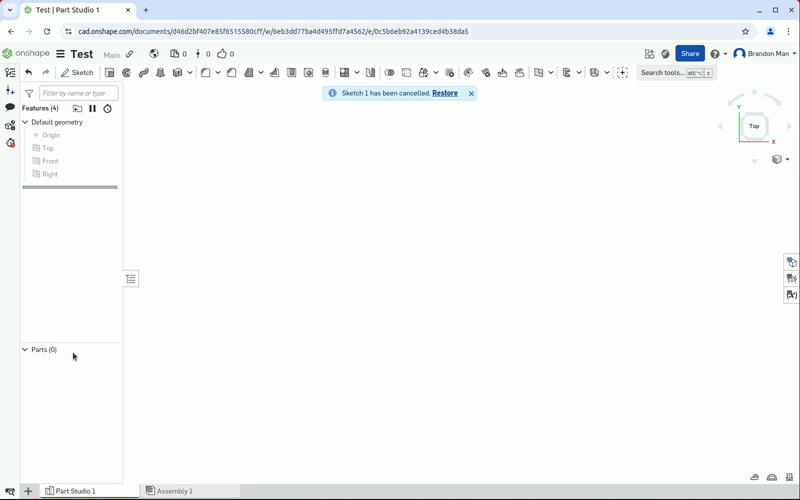
key(shift+p)
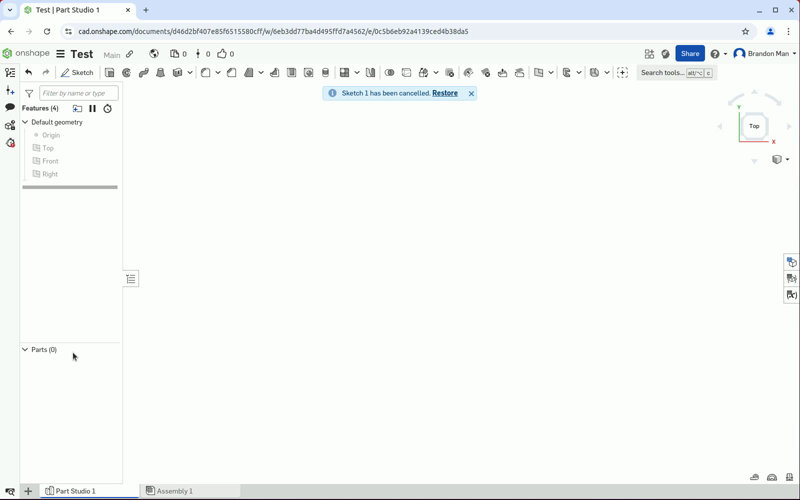
key(space)
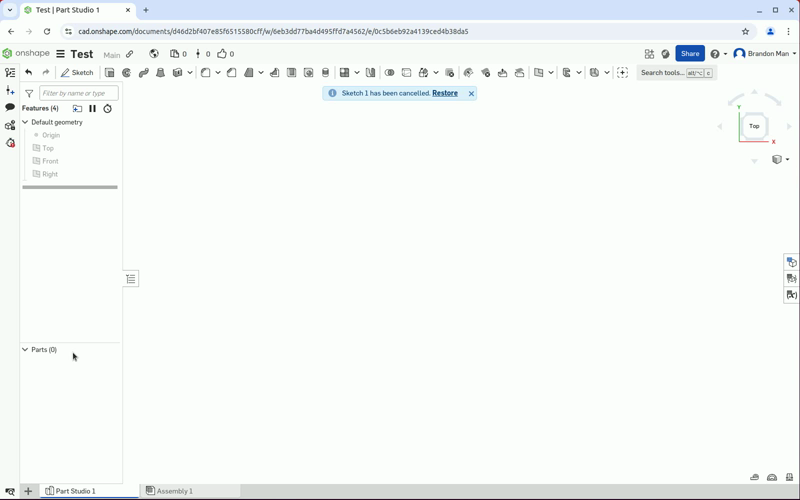
key_down(shift)
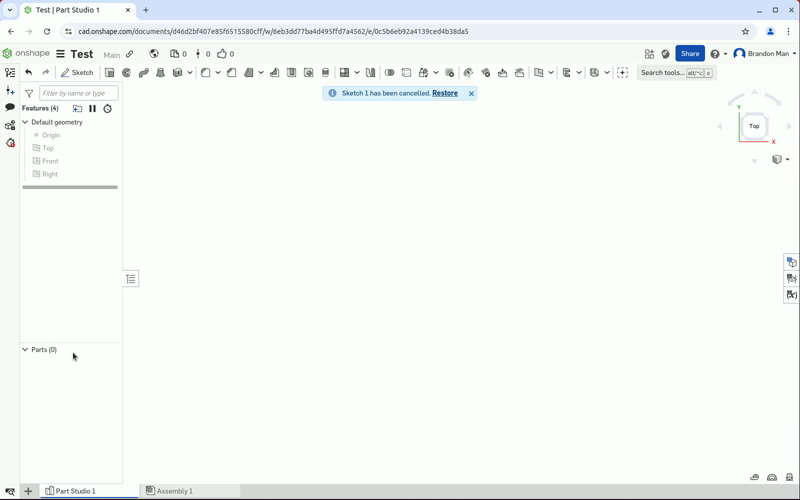
key(up)
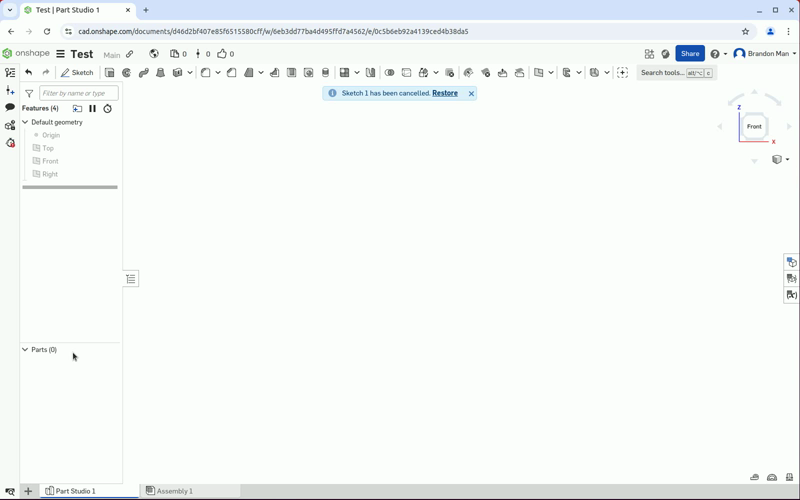
key_up(shift)
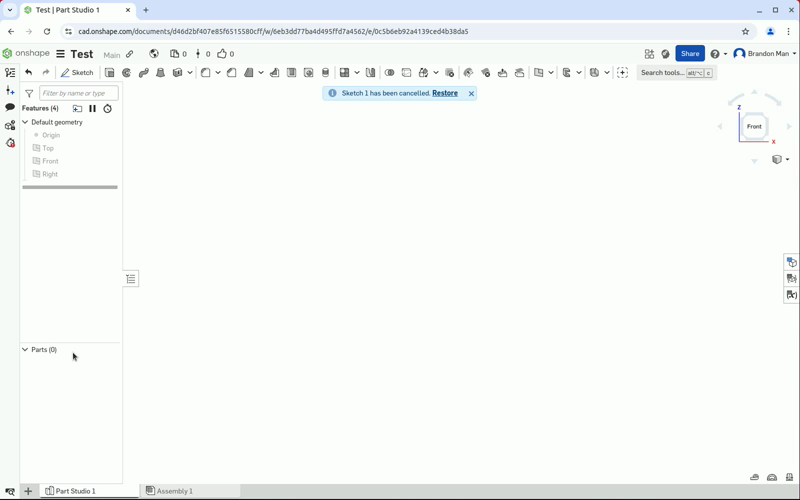
mouse_move(73, 352)
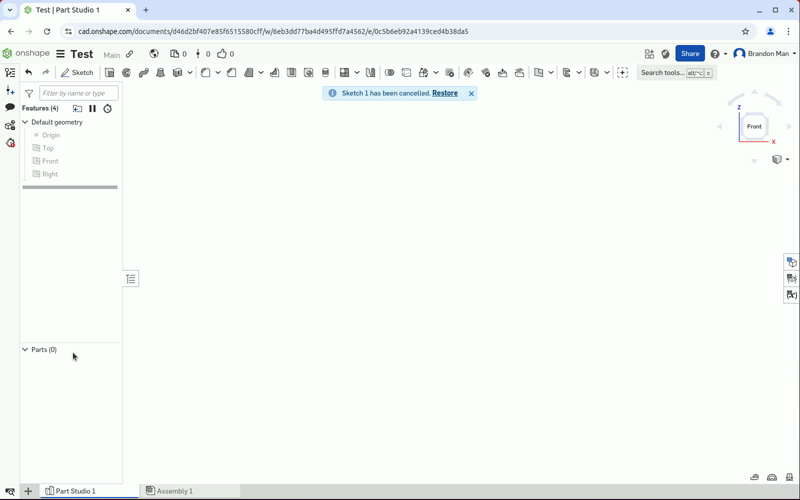
key(shift+y)
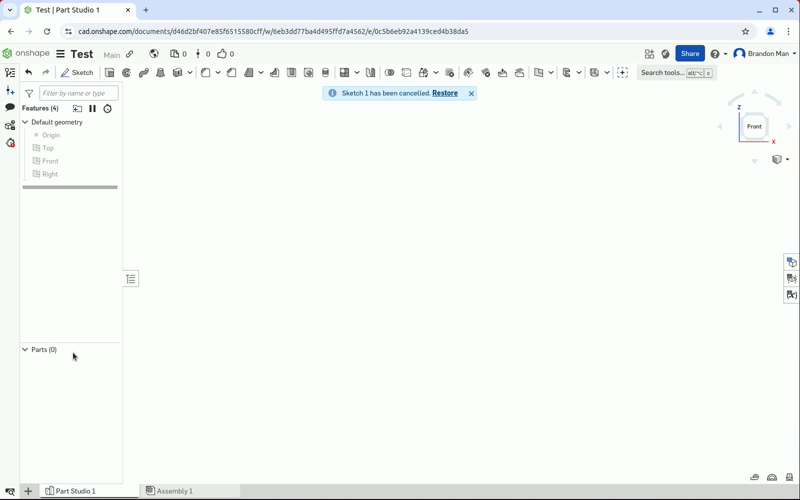
key(shift+s)
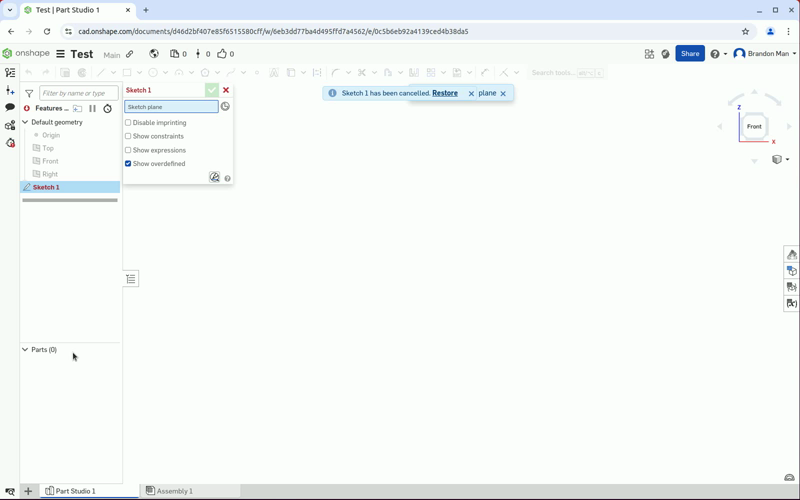
mouse_move(73, 163)
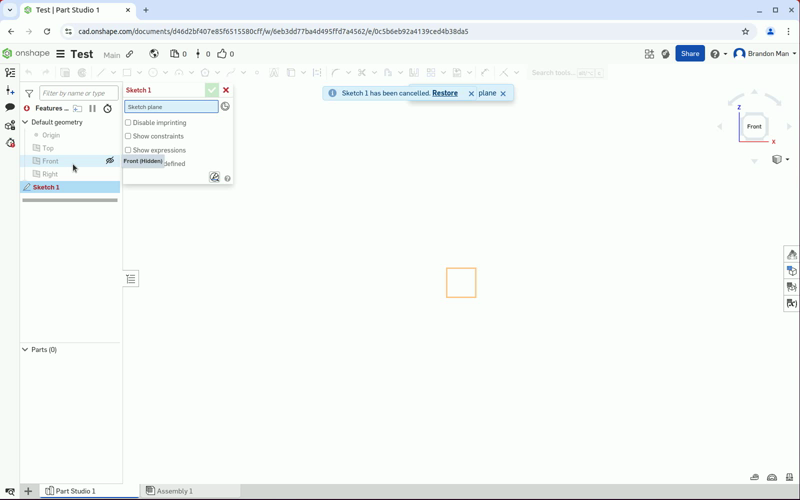
click(73, 163)
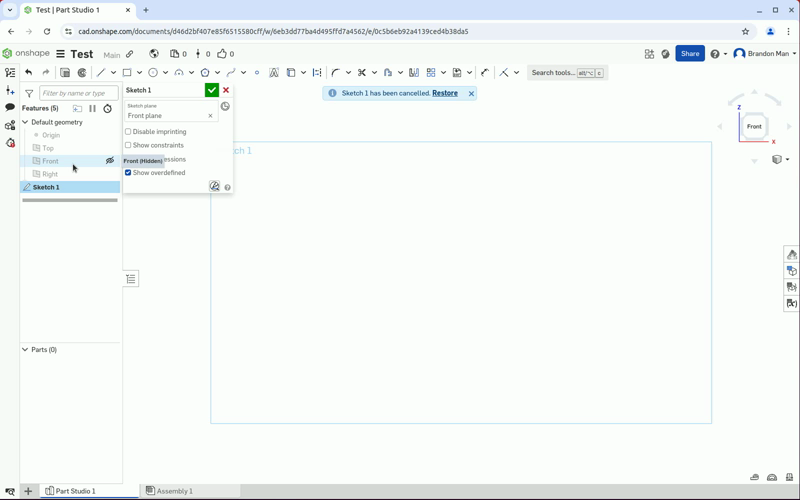
mouse_move(73, 352)
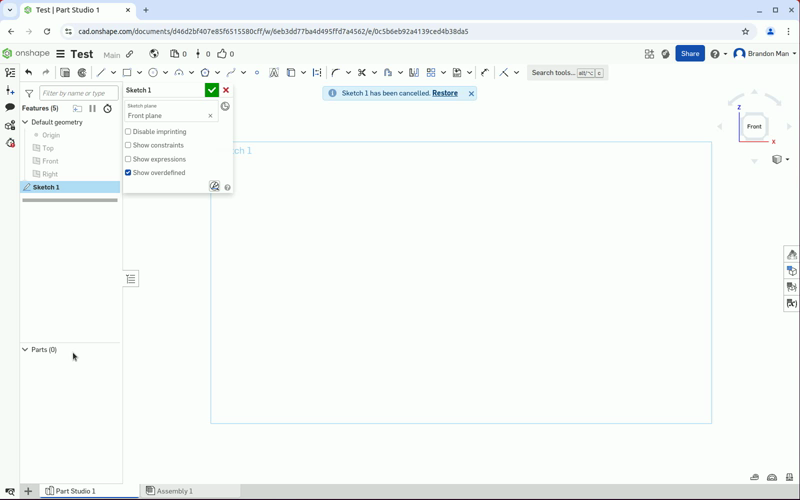
key(y)
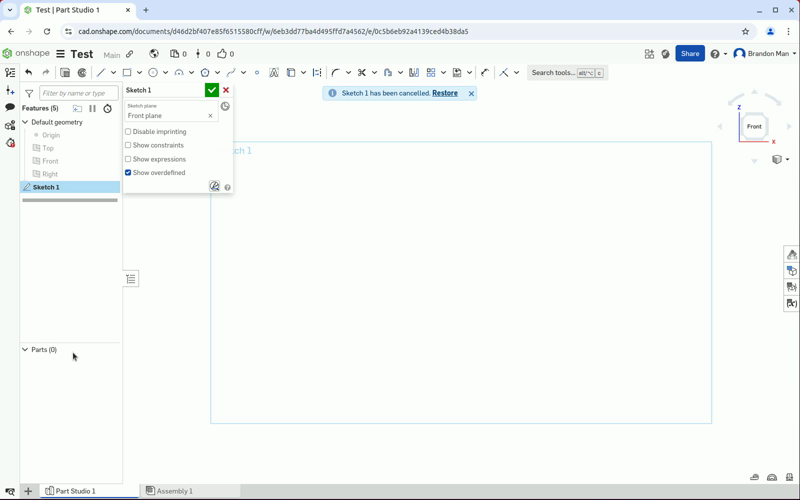
key(l)
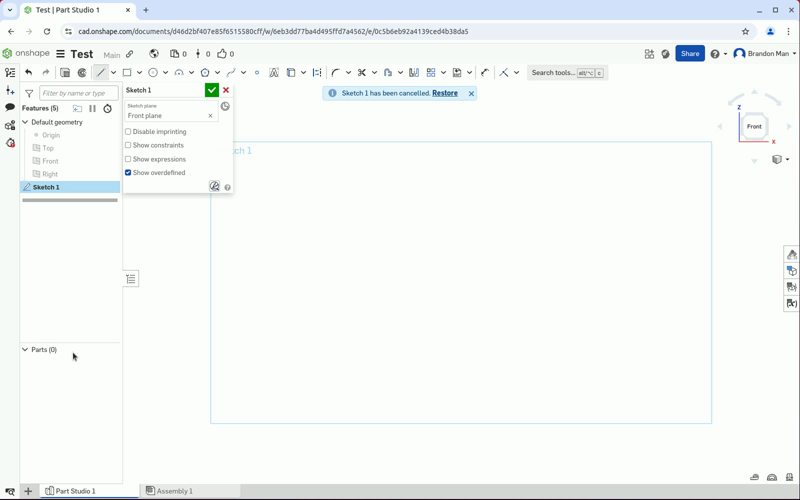
key_down(shift)
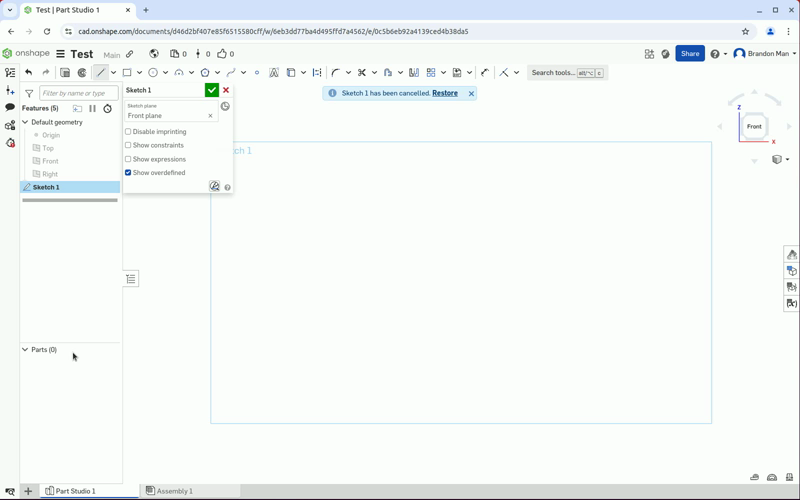
mouse_move(376, 255)
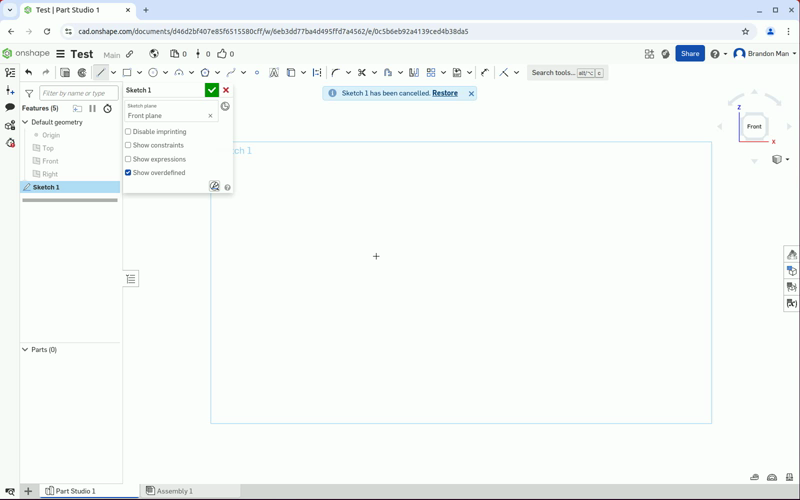
click(376, 255)
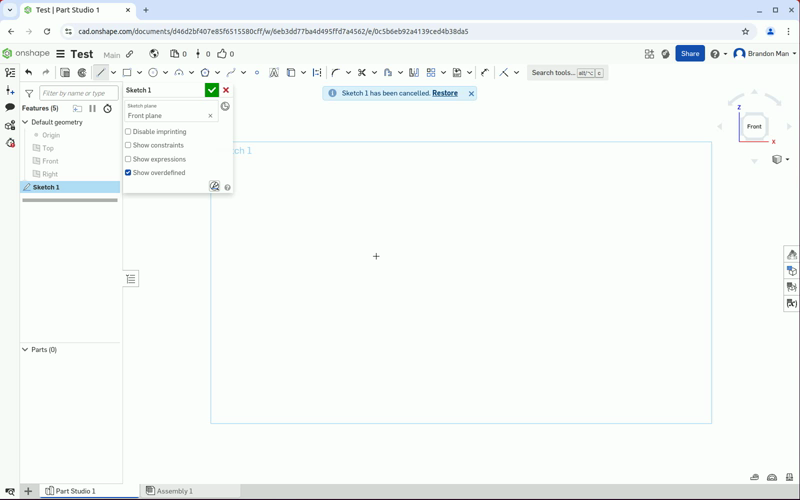
key_up(shift)
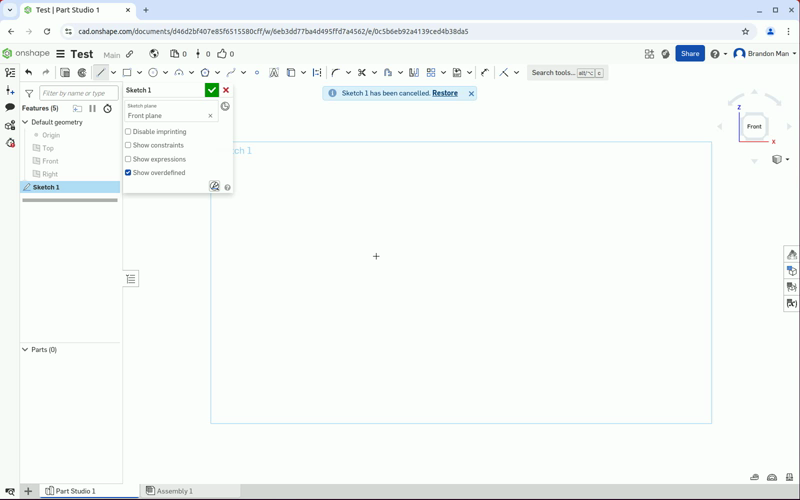
key_down(shift)
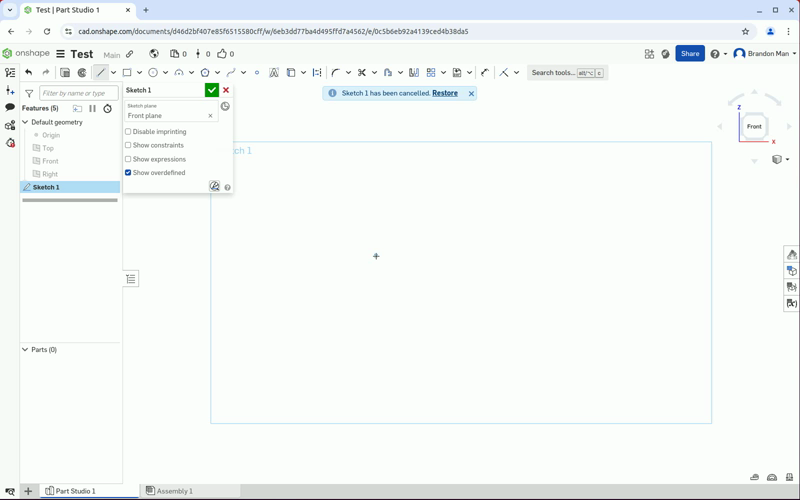
mouse_move(444, 255)
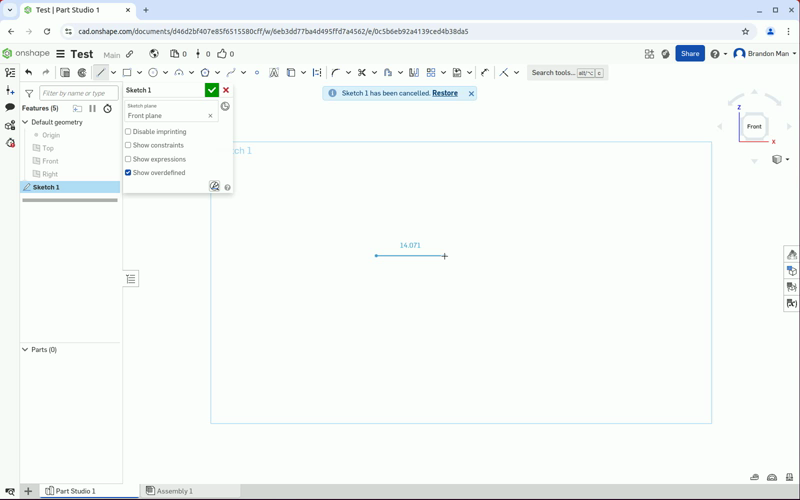
click(444, 255)
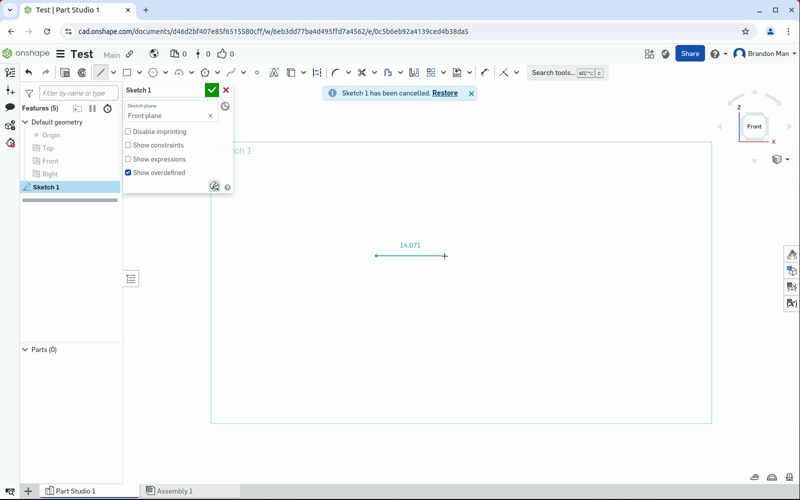
key_up(shift)
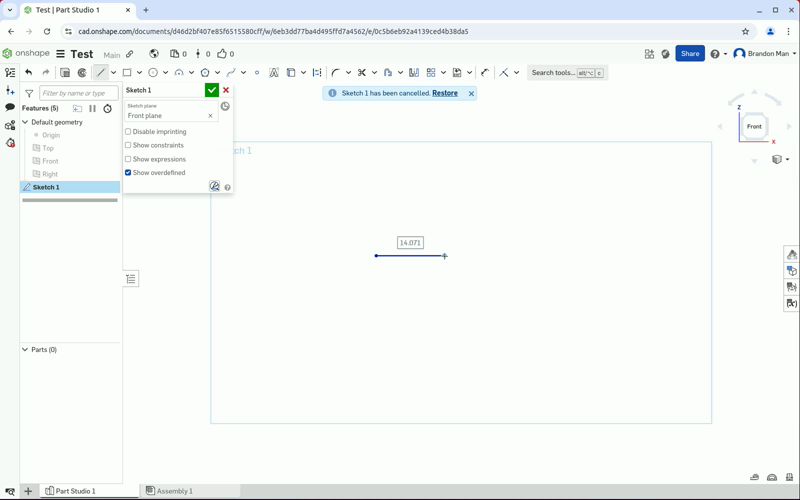
key_down(shift)
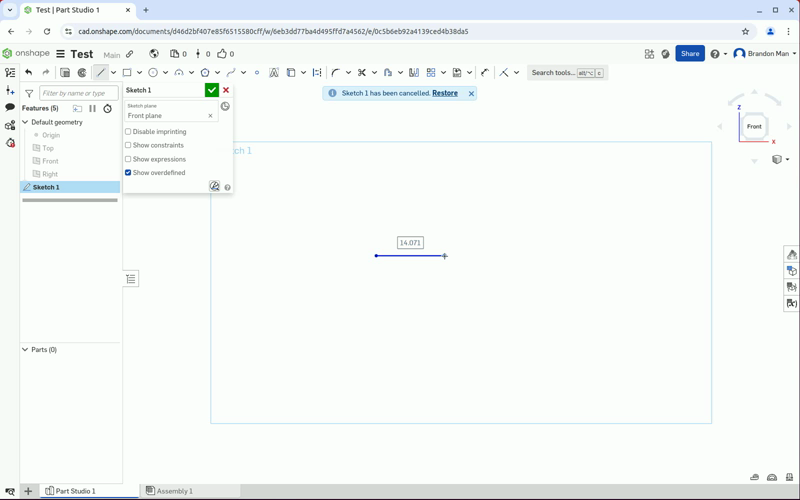
mouse_move(474, 255)
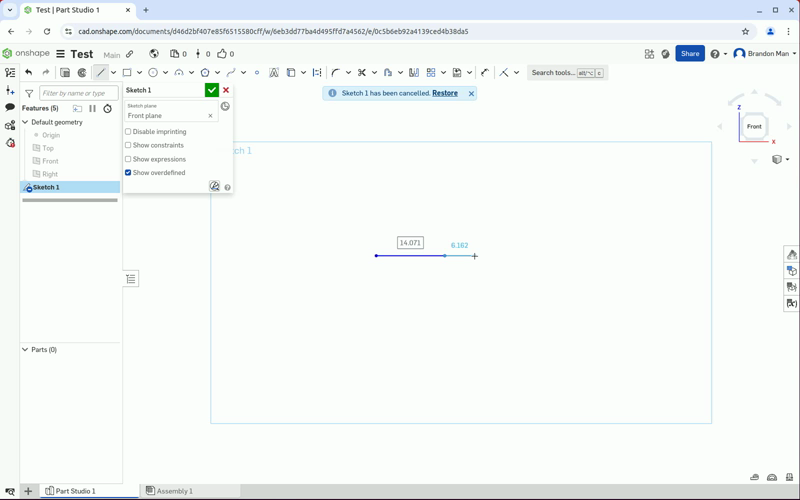
mouse_move(444, 206)
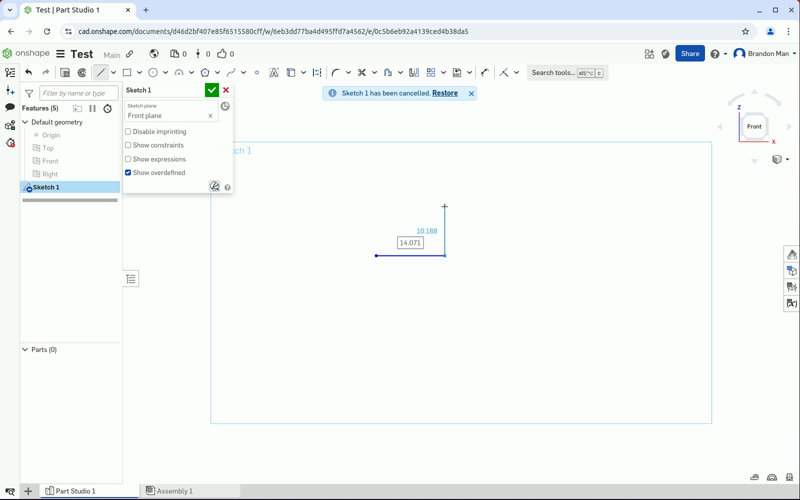
click(444, 206)
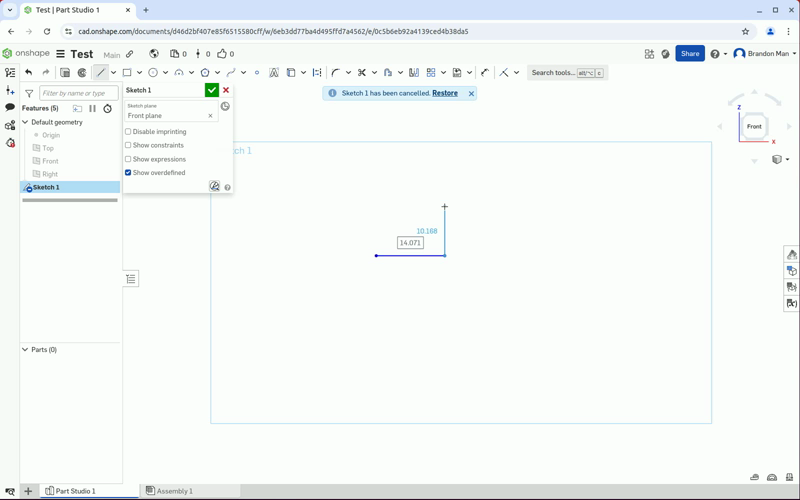
key_up(shift)
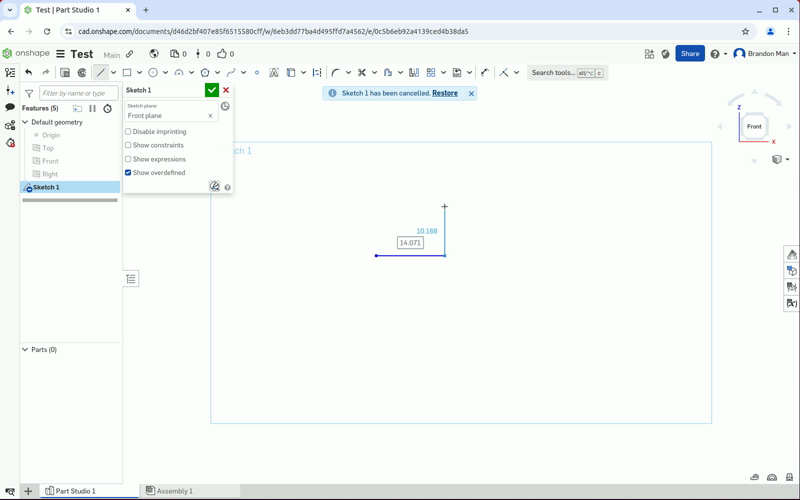
key_down(shift)
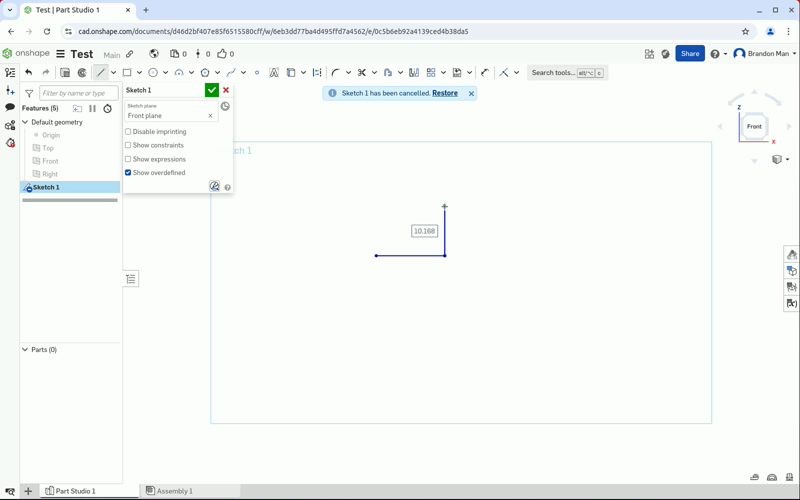
mouse_move(376, 206)
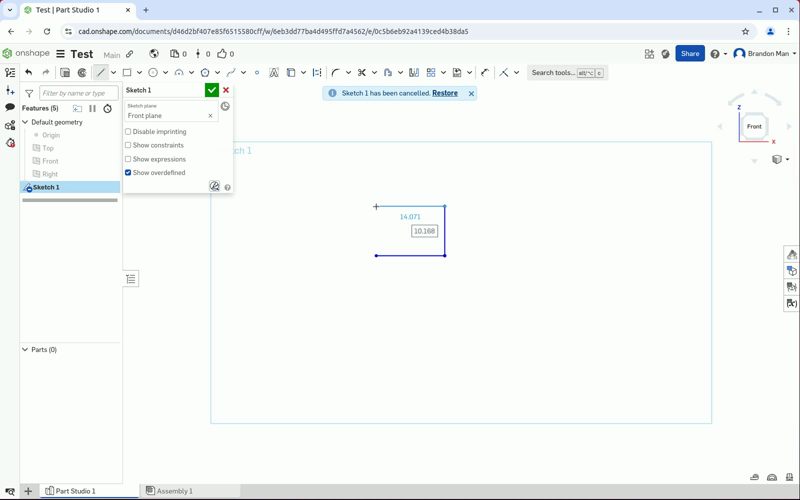
click(376, 206)
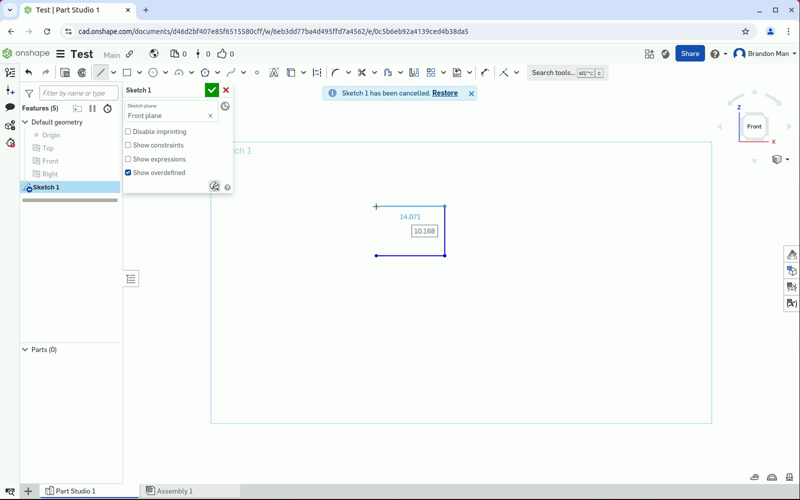
key_up(shift)
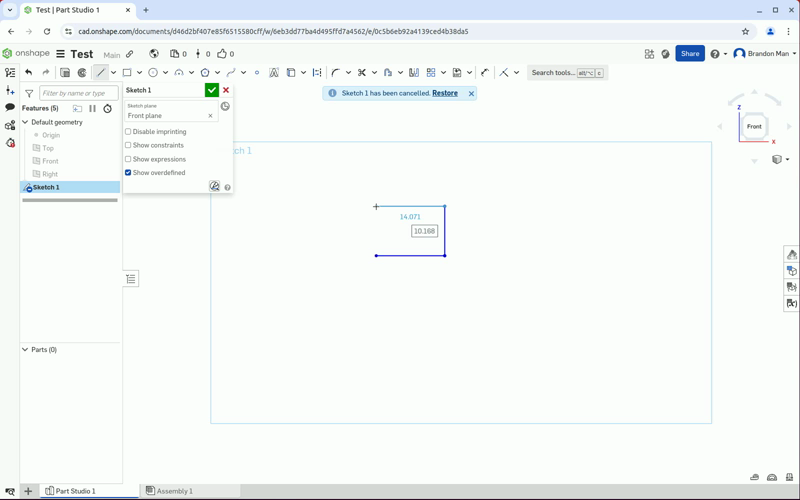
mouse_move(406, 206)
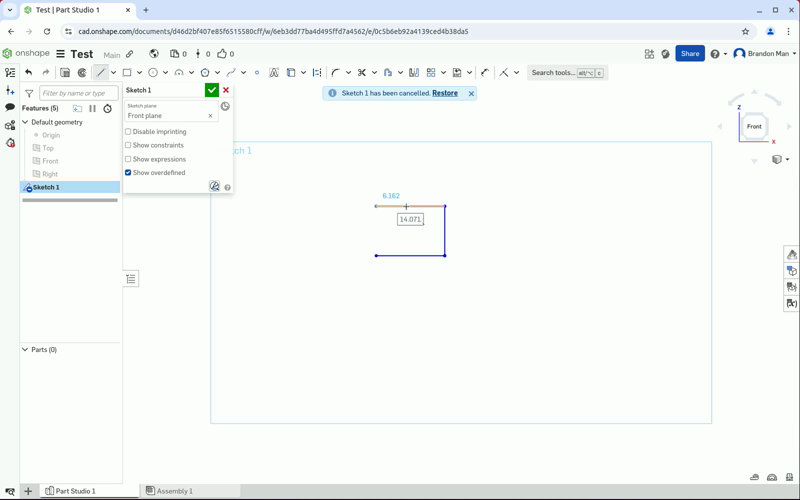
key_down(shift)
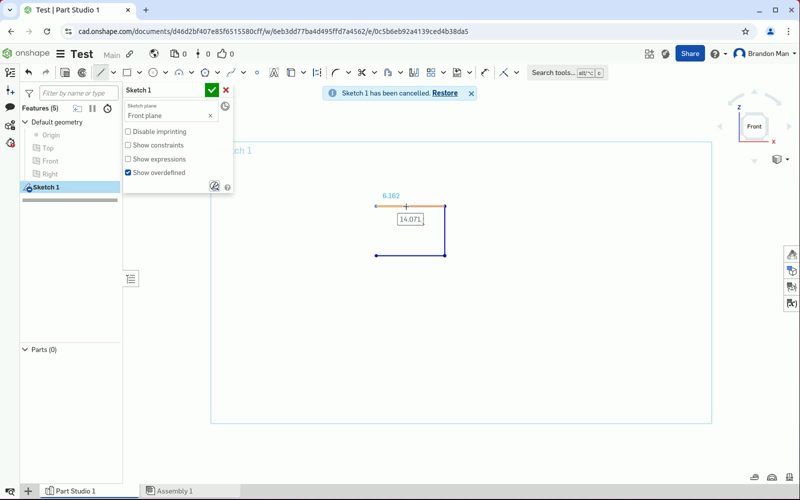
mouse_move(376, 255)
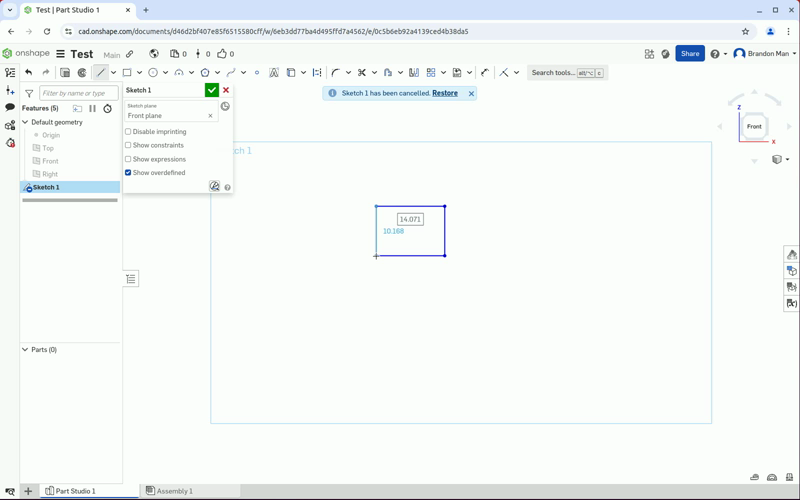
key_up(shift)
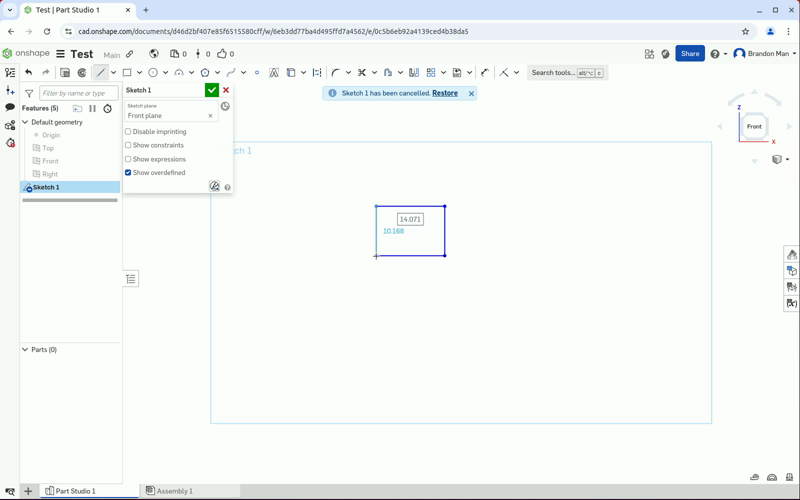
click(376, 255)
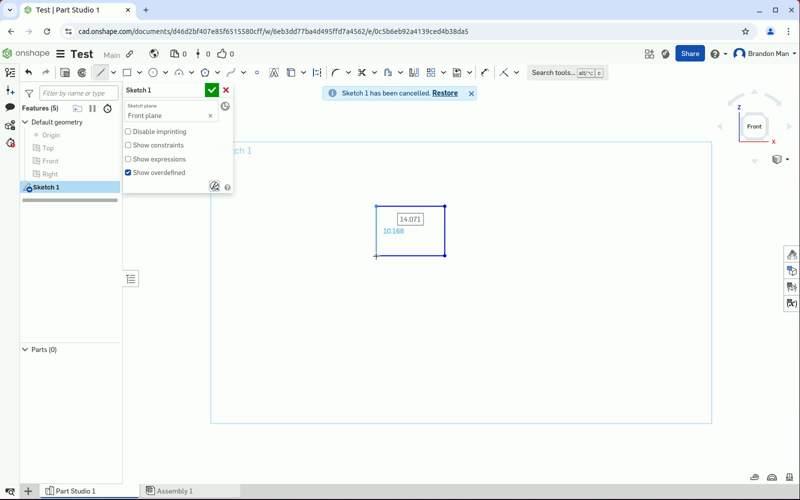
key(esc)
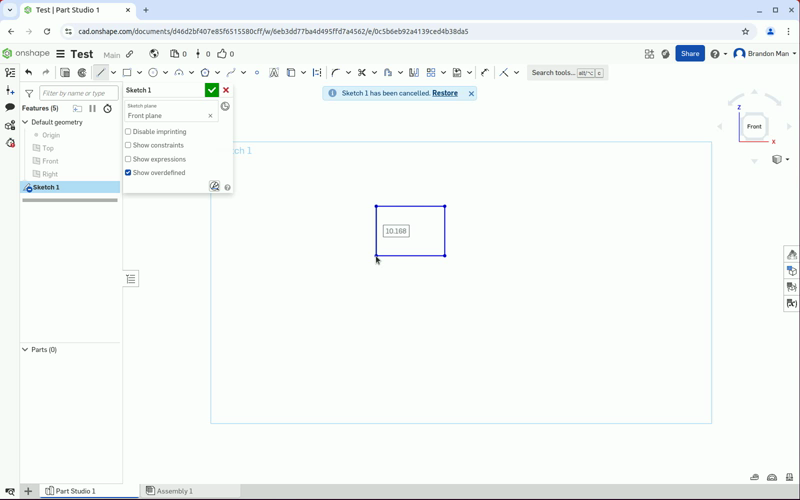
mouse_move(404, 249)
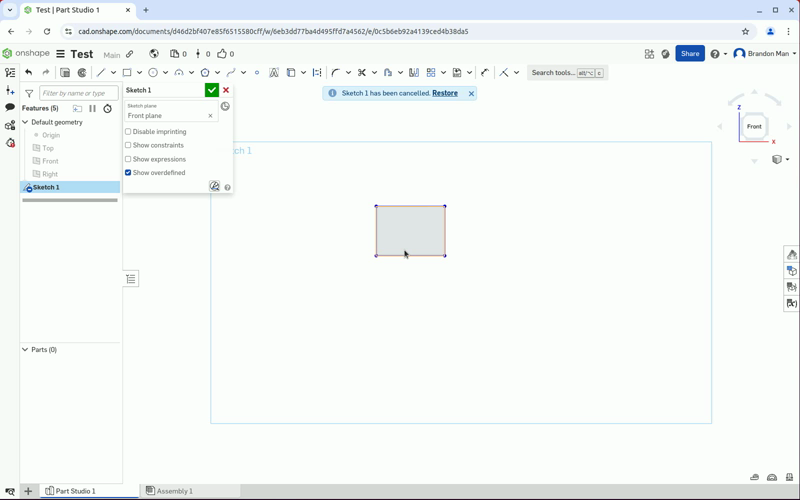
click(404, 249)
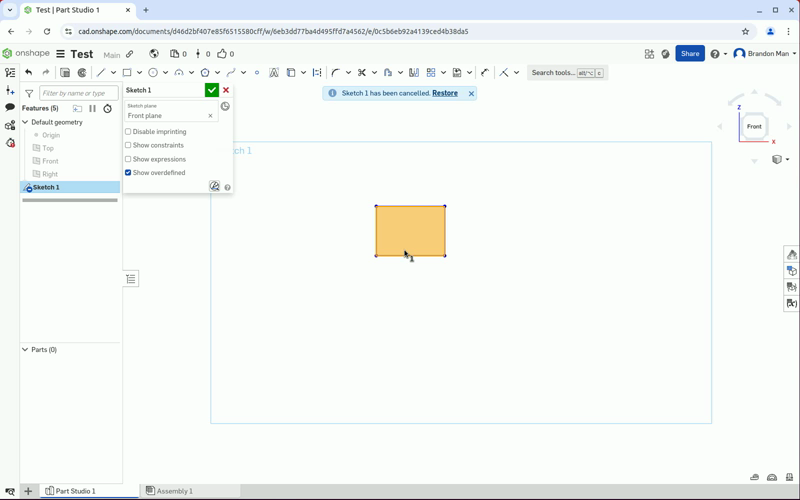
mouse_move(73, 352)
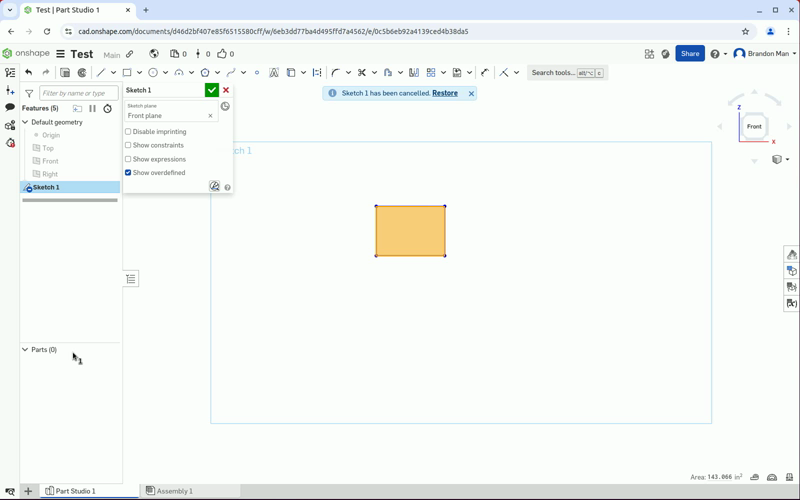
key(shift+y)
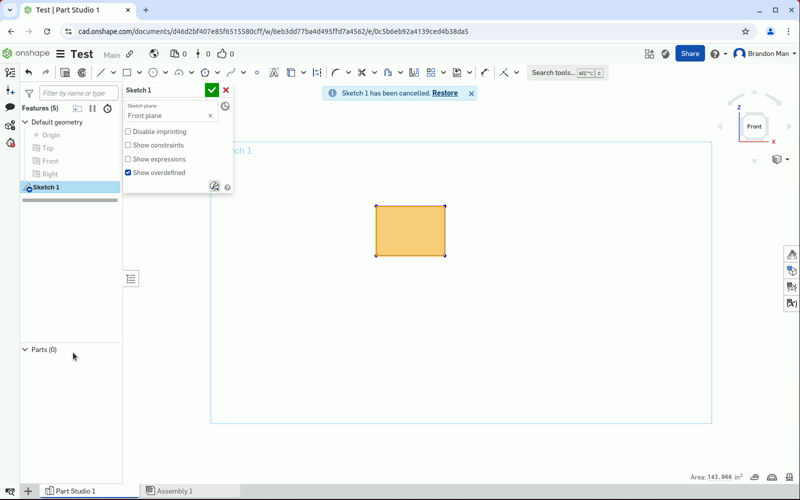
key(shift+e)
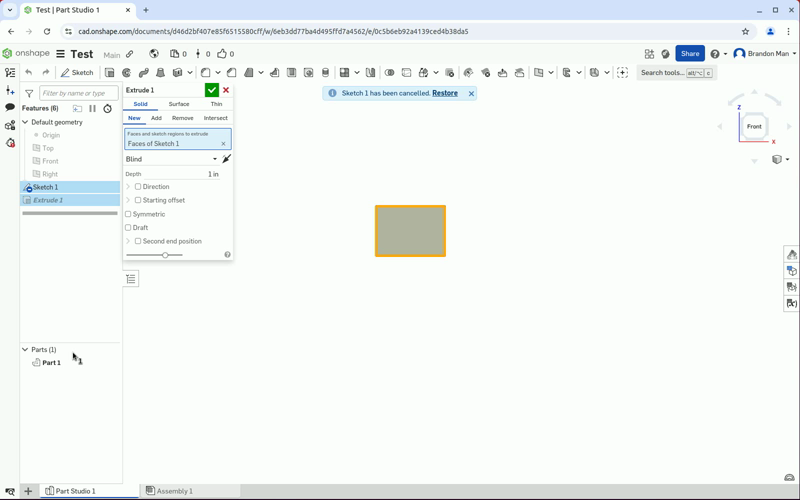
mouse_move(143, 106)
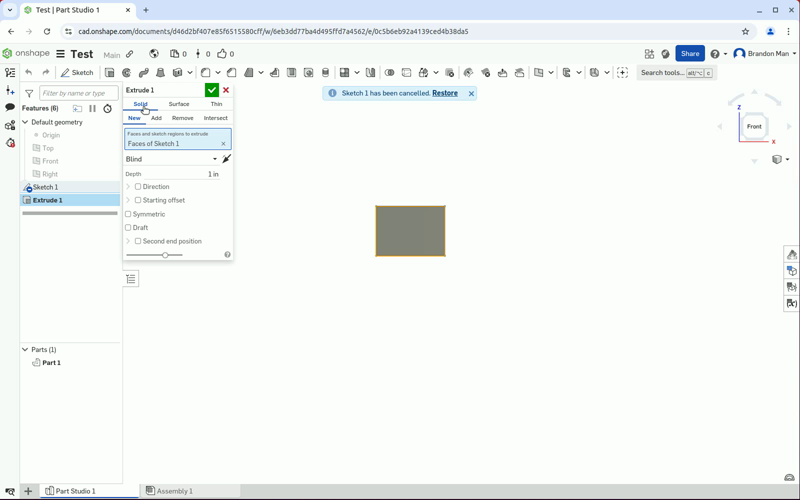
click(143, 106)
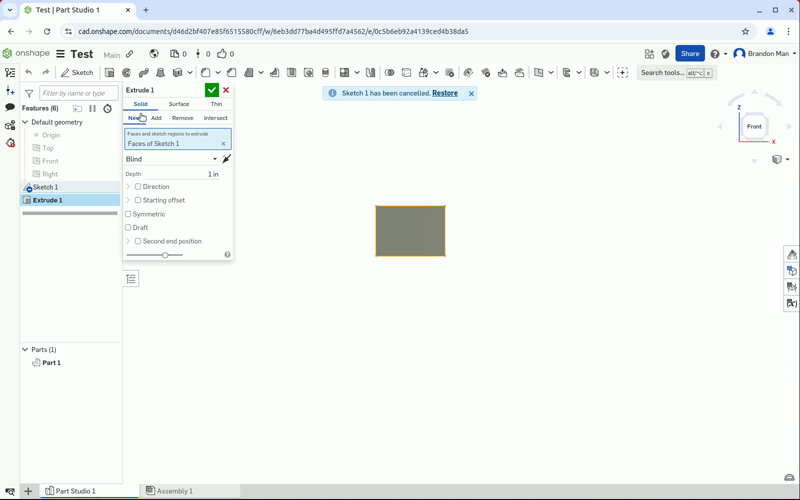
mouse_move(137, 120)
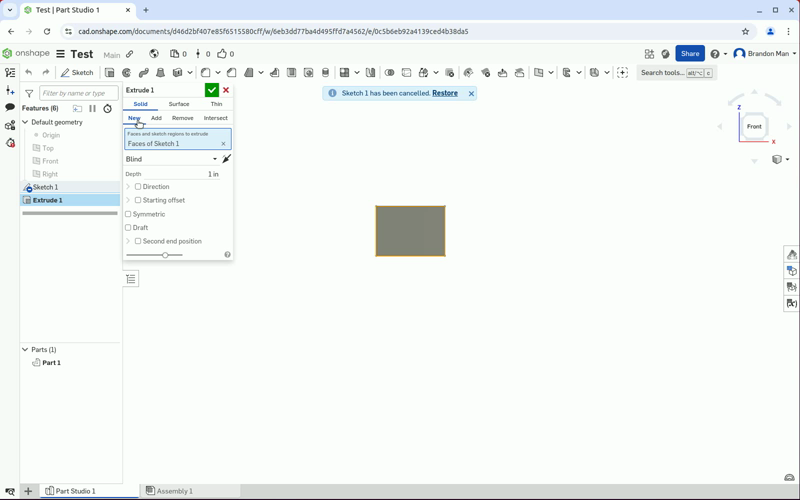
click(137, 120)
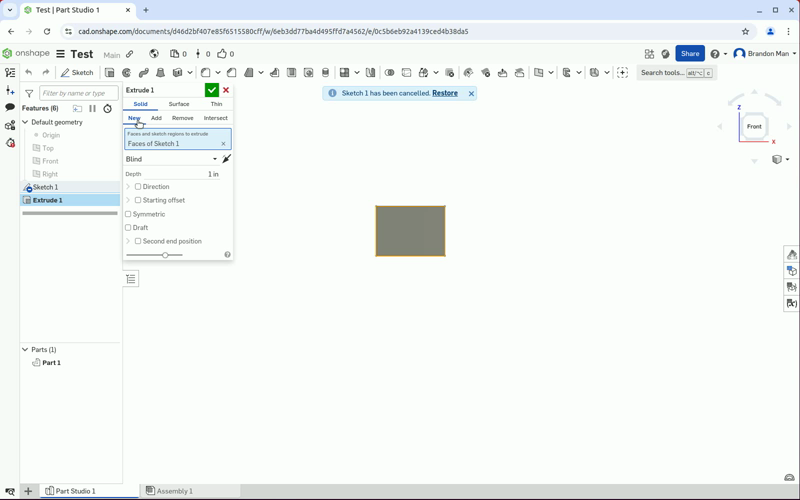
key(tab, 4)
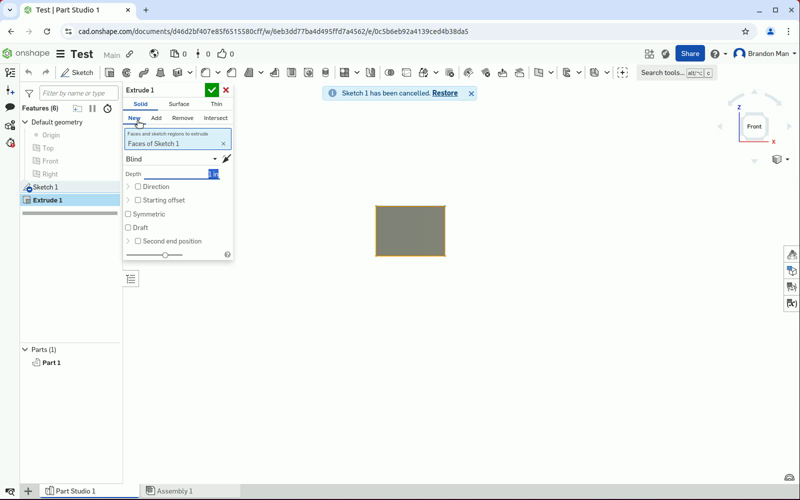
text(23.108)
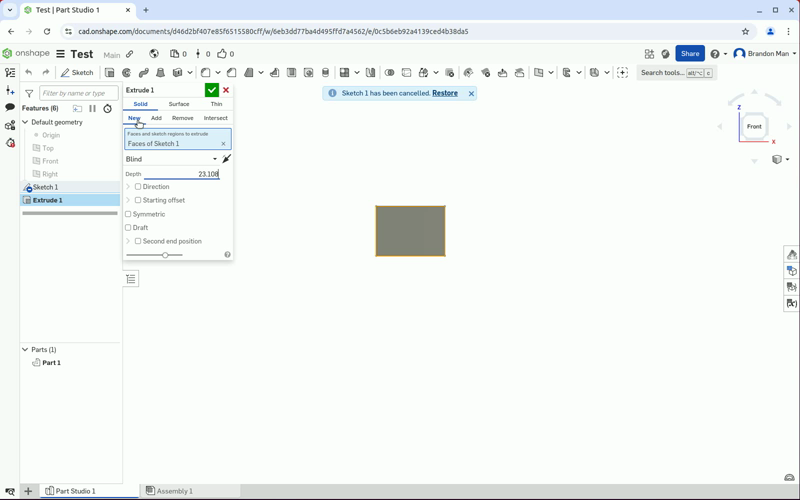
key(enter)
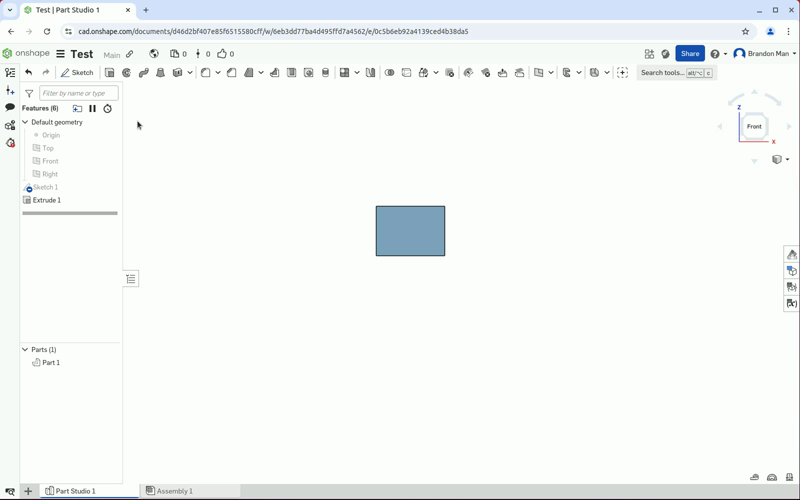
key(shift+h)
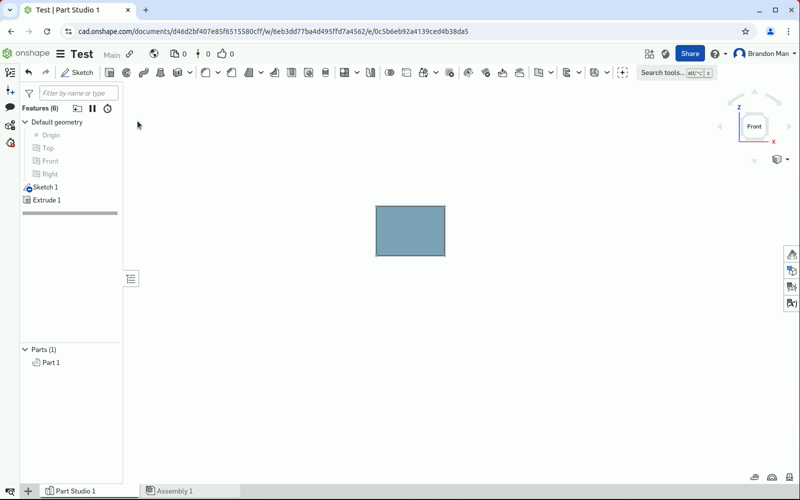
key(shift+h)
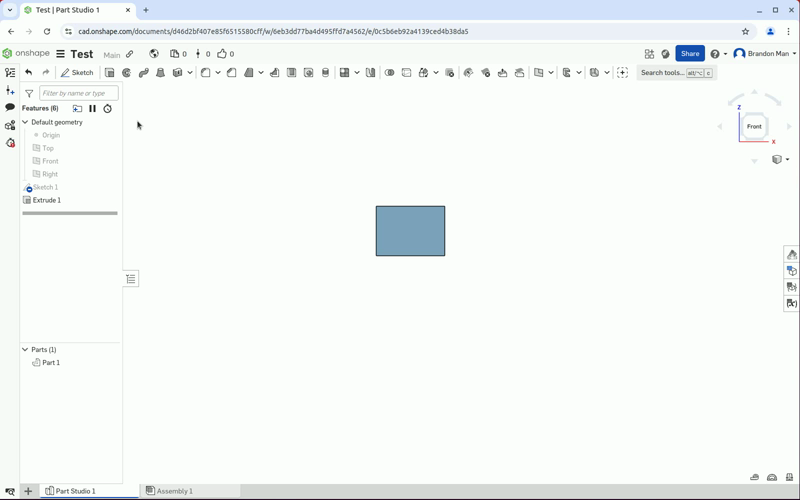
mouse_move(73, 189)
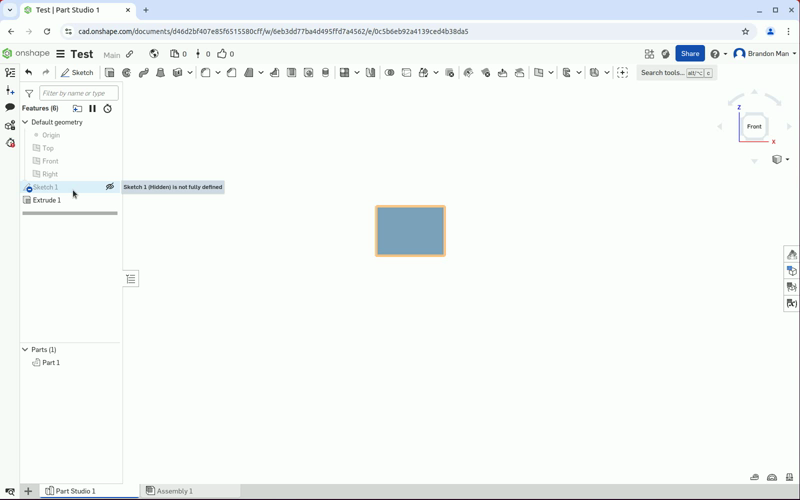
click(73, 189)
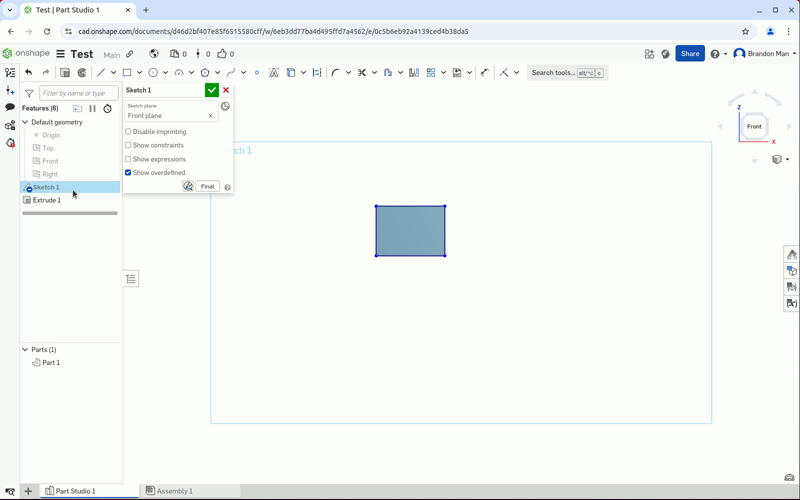
mouse_move(229, 92)
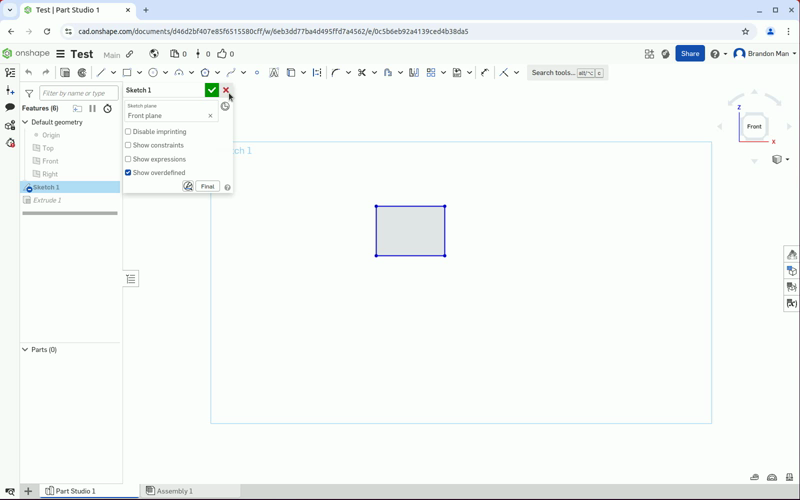
click(229, 92)
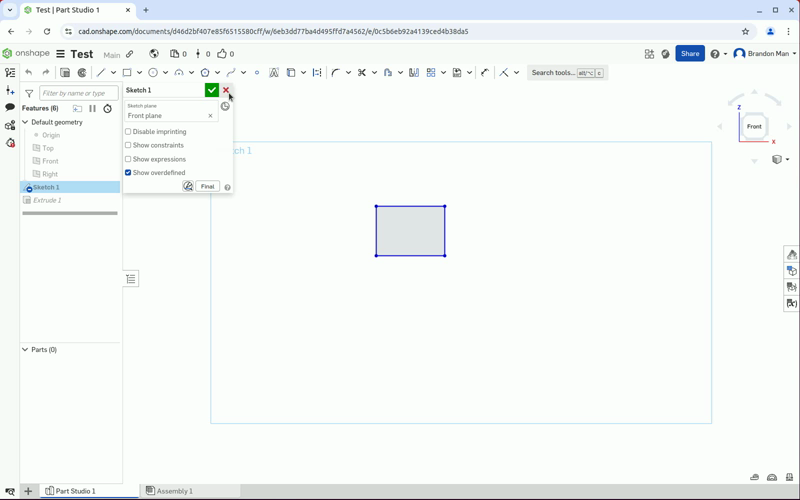
key(shift+s)
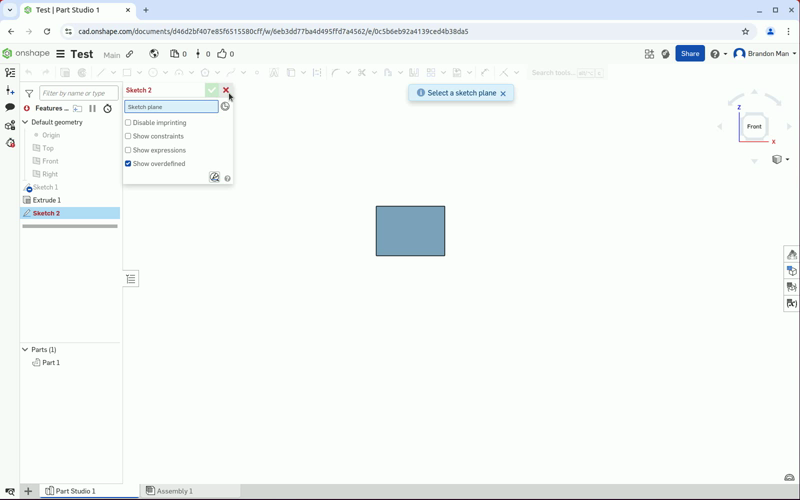
mouse_move(73, 163)
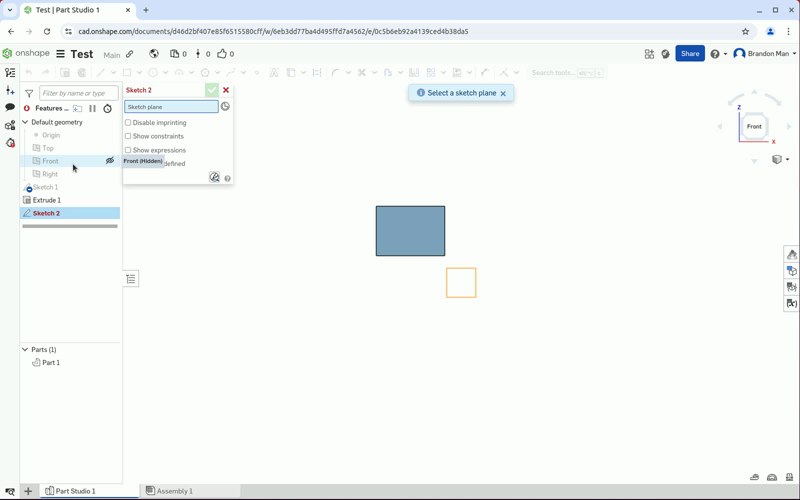
click(73, 163)
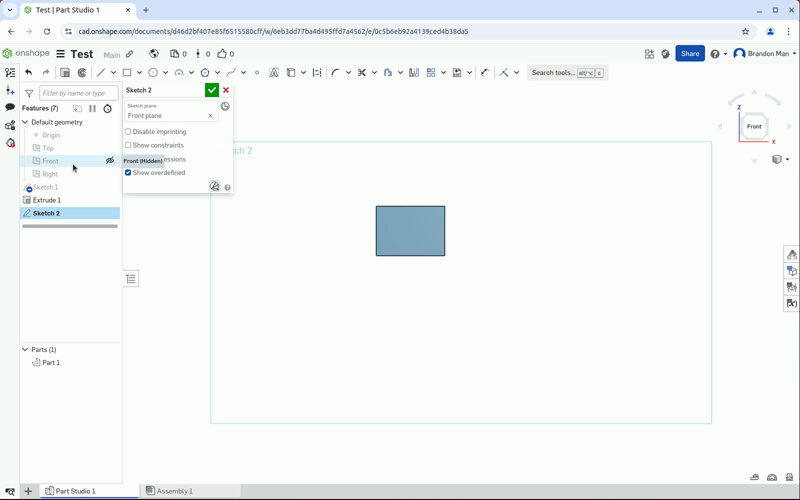
mouse_move(73, 352)
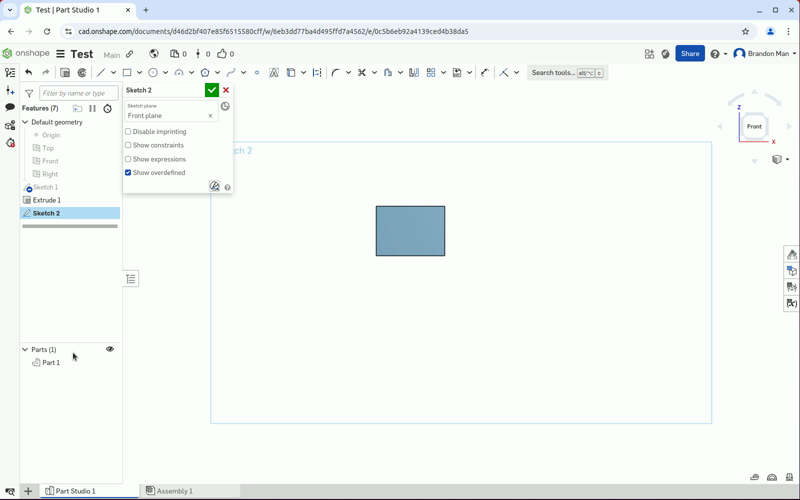
key(y)
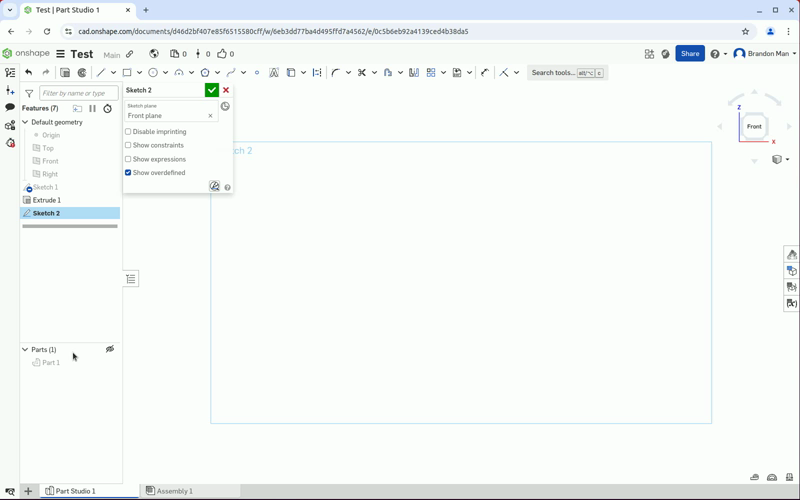
key(l)
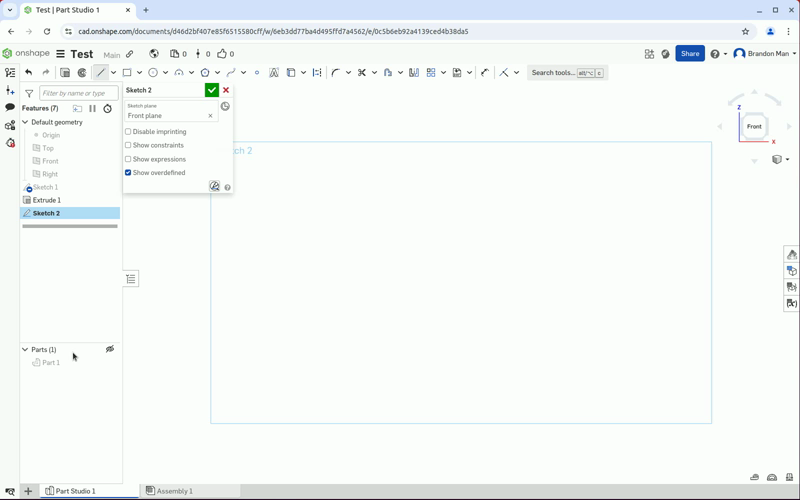
key_down(shift)
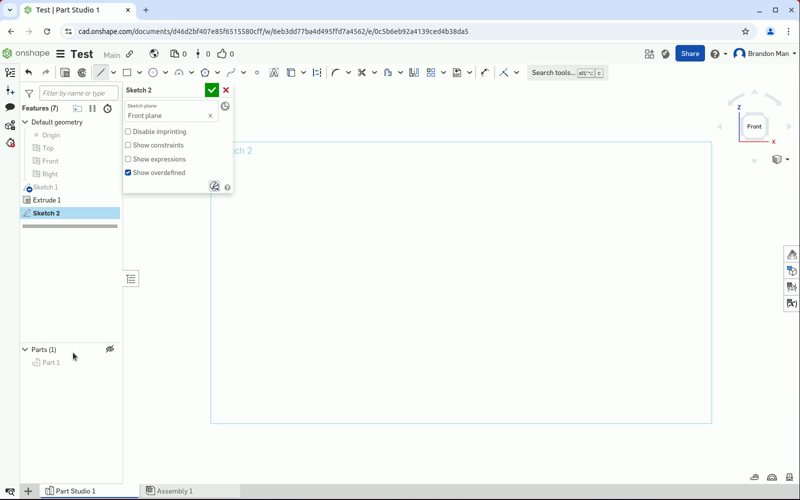
mouse_move(444, 255)
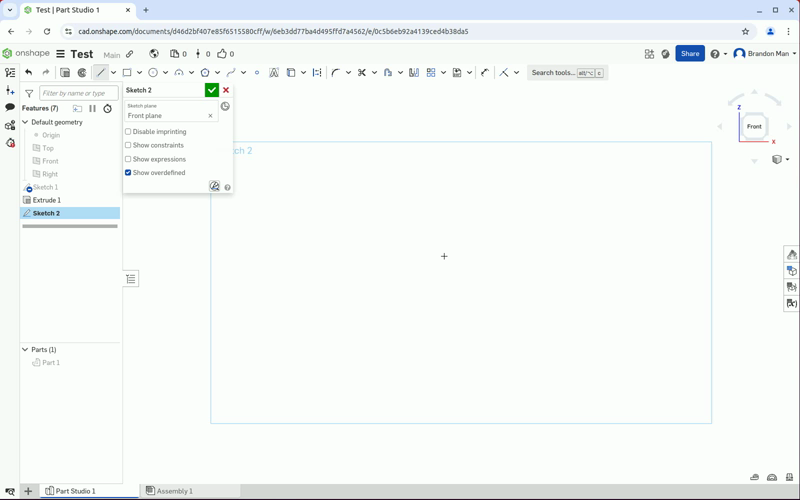
click(444, 255)
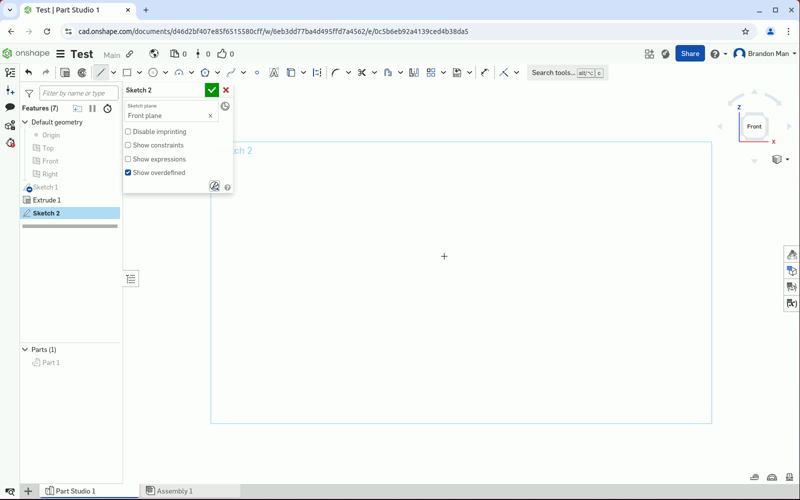
key_up(shift)
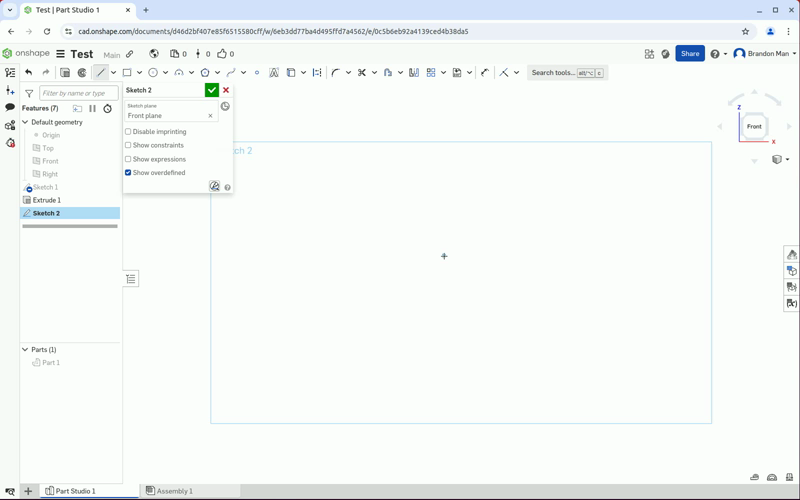
key_down(shift)
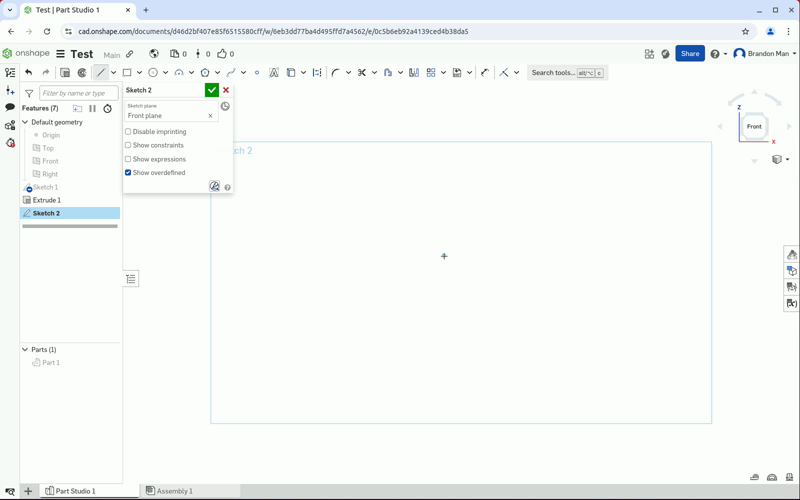
mouse_move(474, 255)
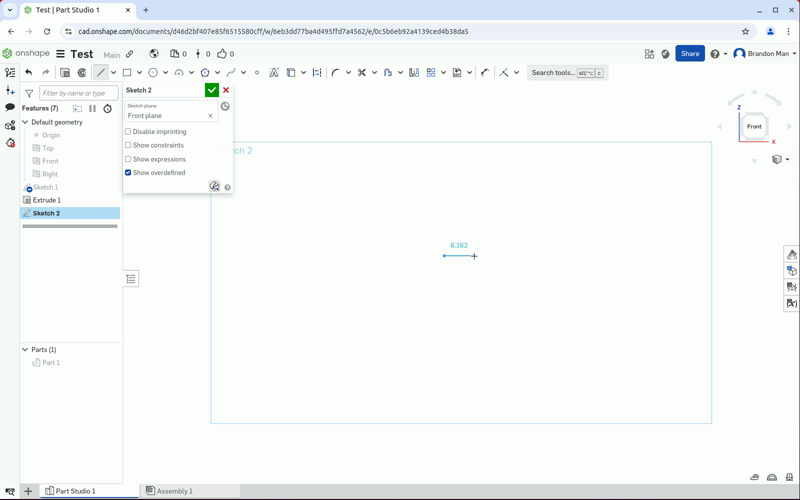
mouse_move(481, 255)
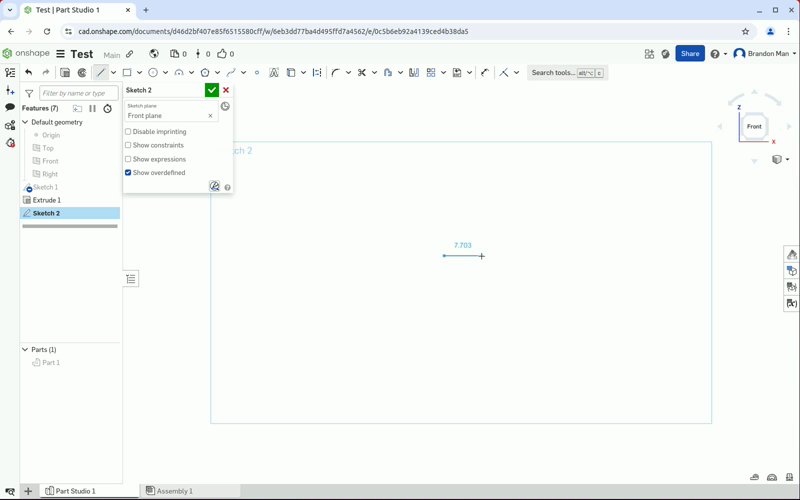
click(481, 255)
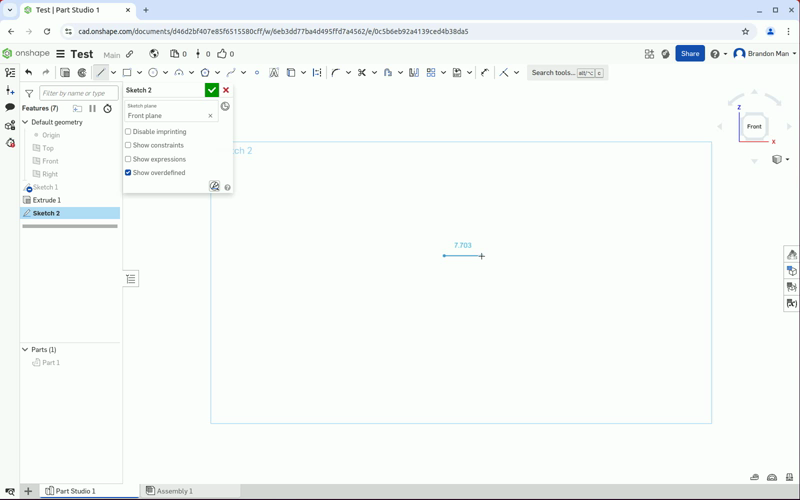
key_up(shift)
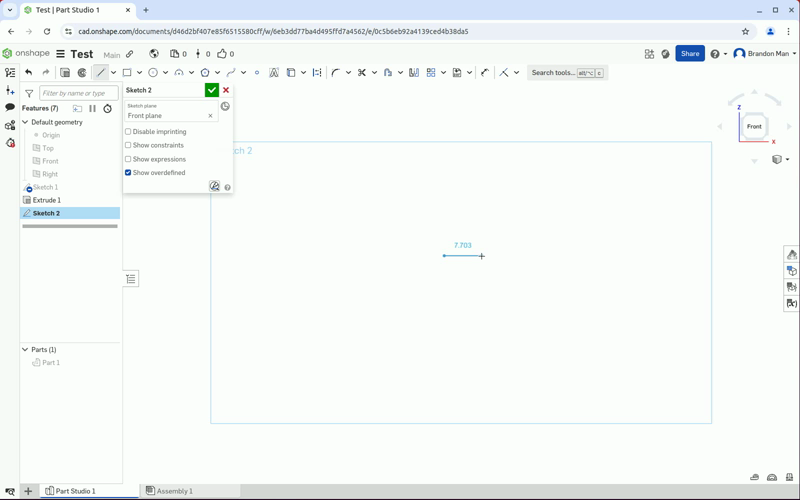
key_down(shift)
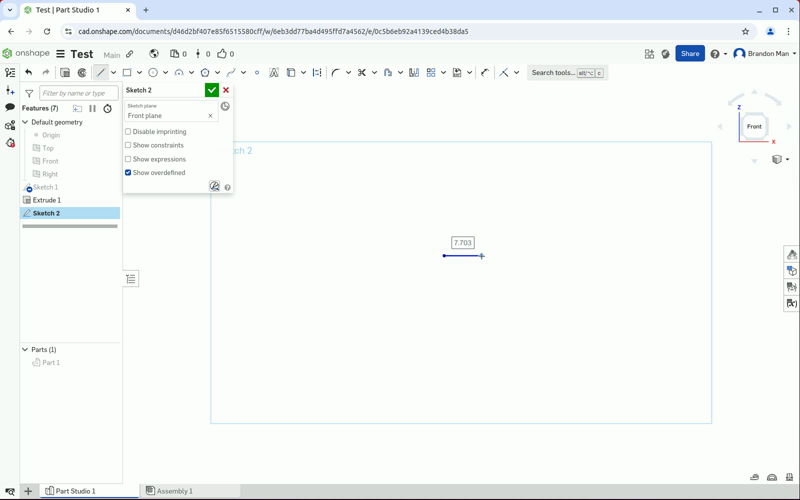
mouse_move(511, 255)
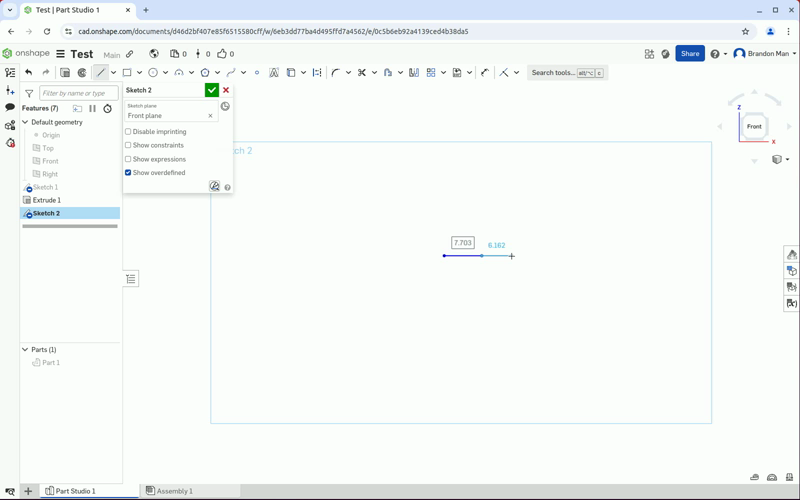
mouse_move(481, 229)
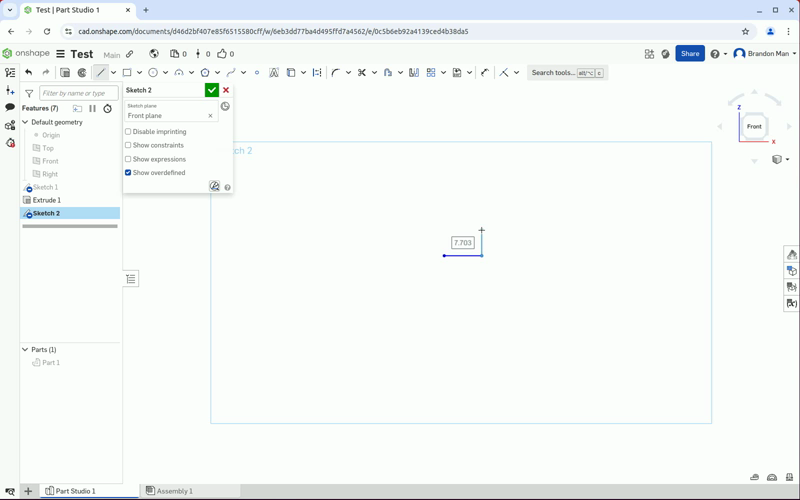
click(481, 229)
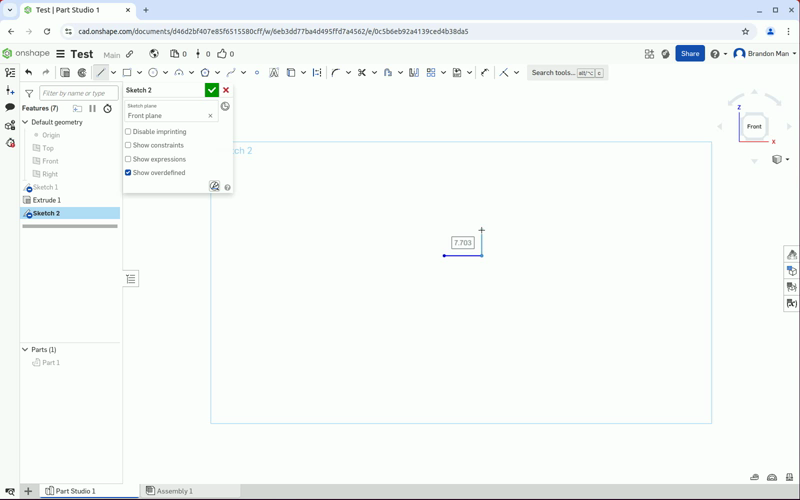
key_up(shift)
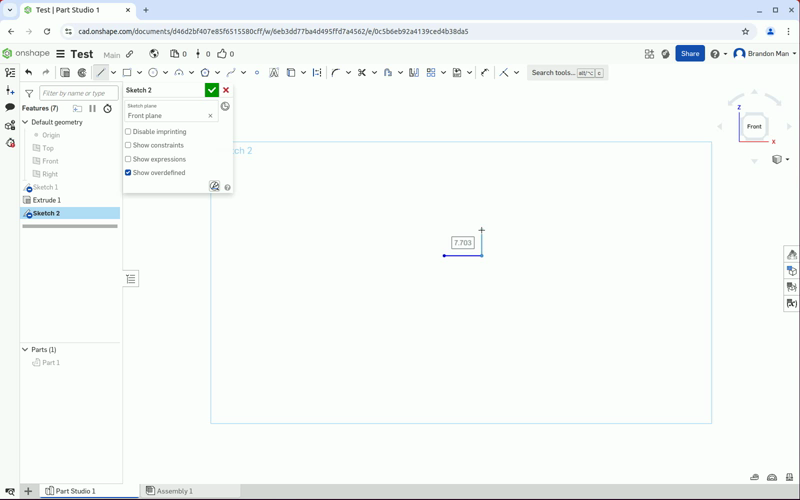
key_down(shift)
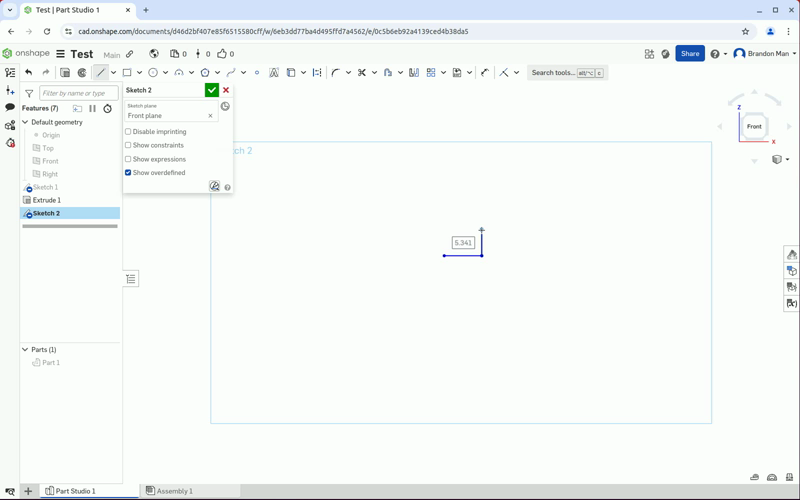
mouse_move(511, 229)
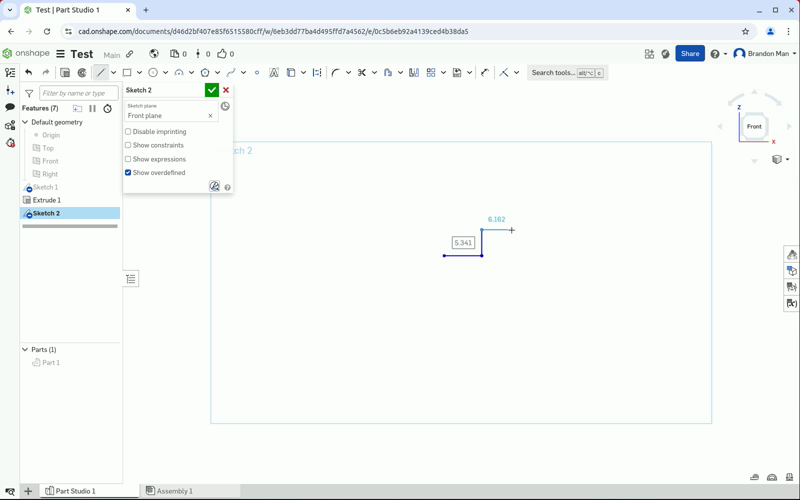
mouse_move(444, 229)
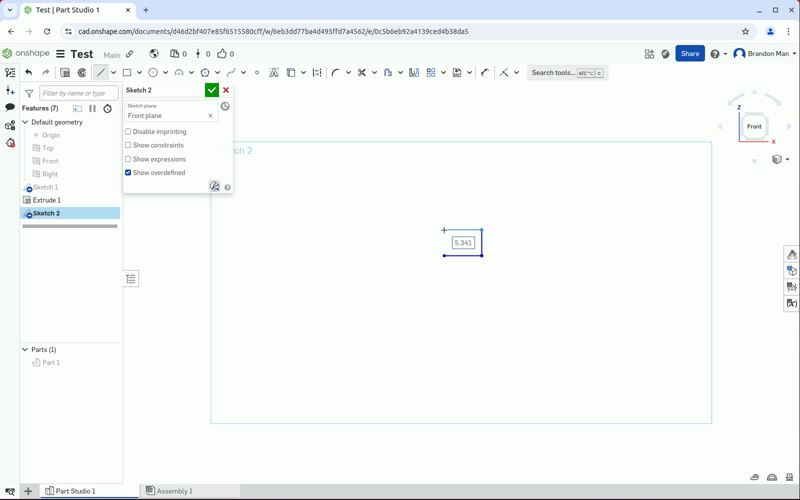
click(444, 229)
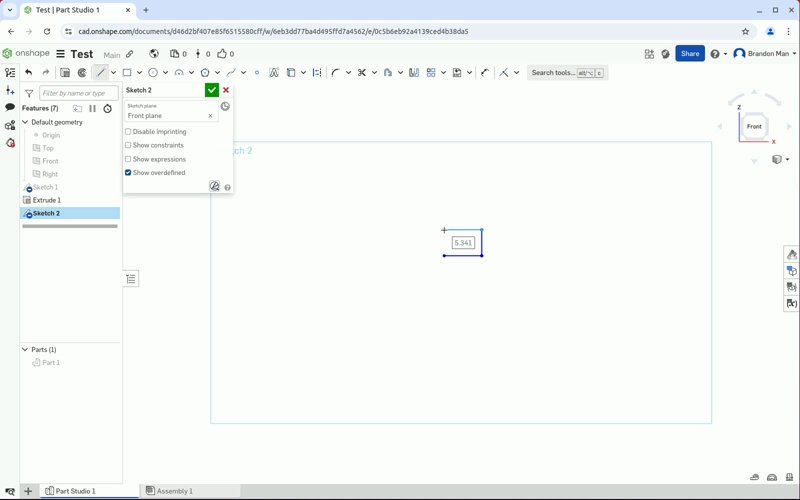
key_up(shift)
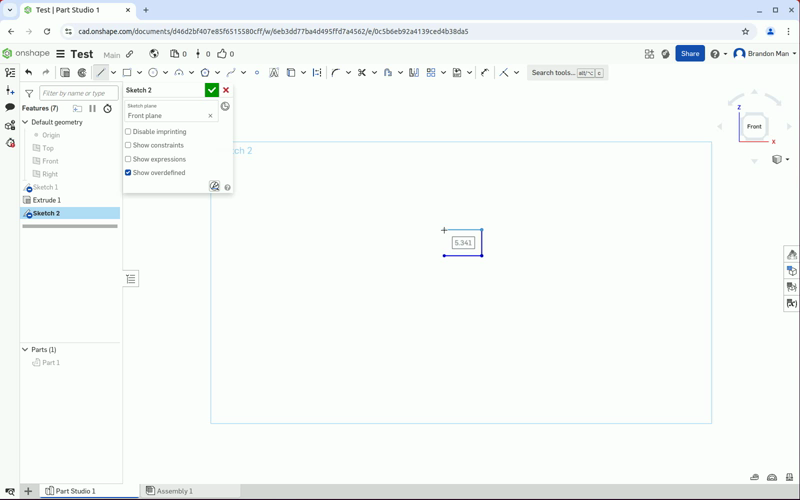
mouse_move(474, 229)
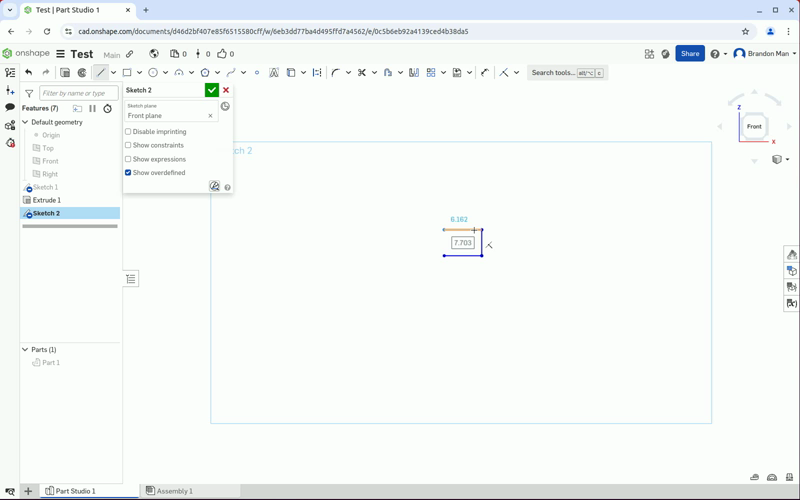
key_down(shift)
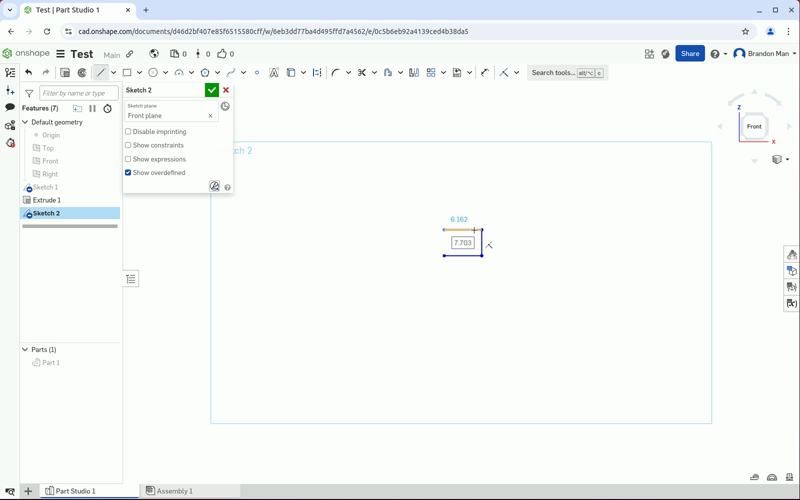
mouse_move(444, 255)
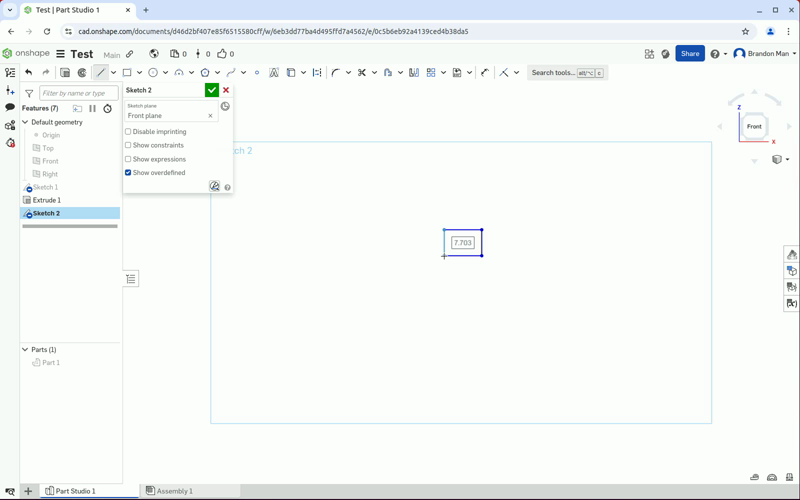
key_up(shift)
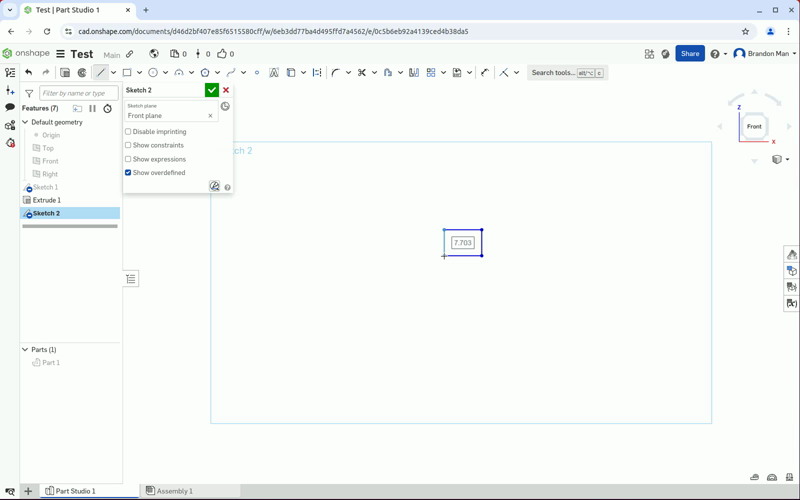
click(444, 255)
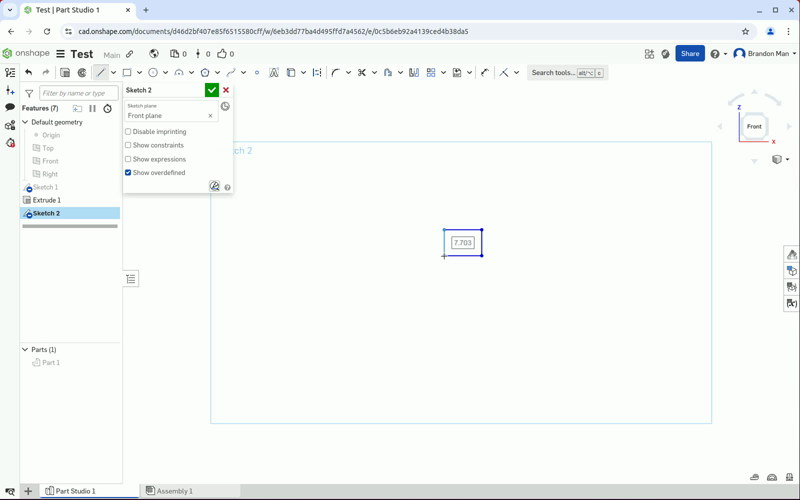
key(esc)
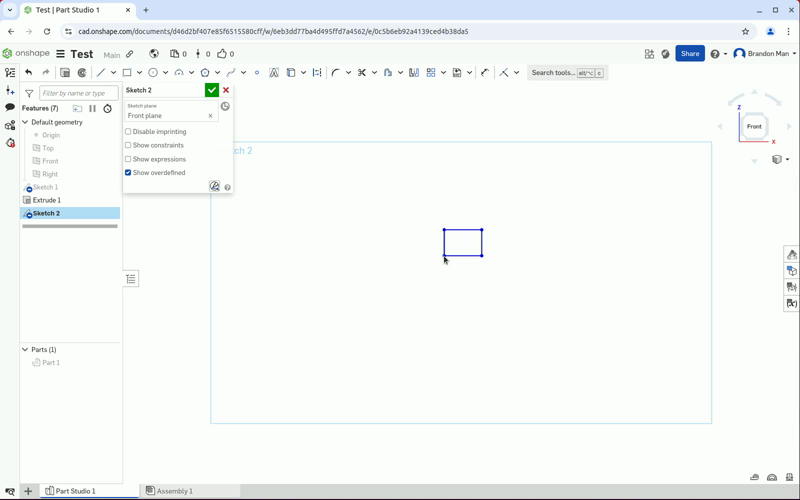
mouse_move(459, 250)
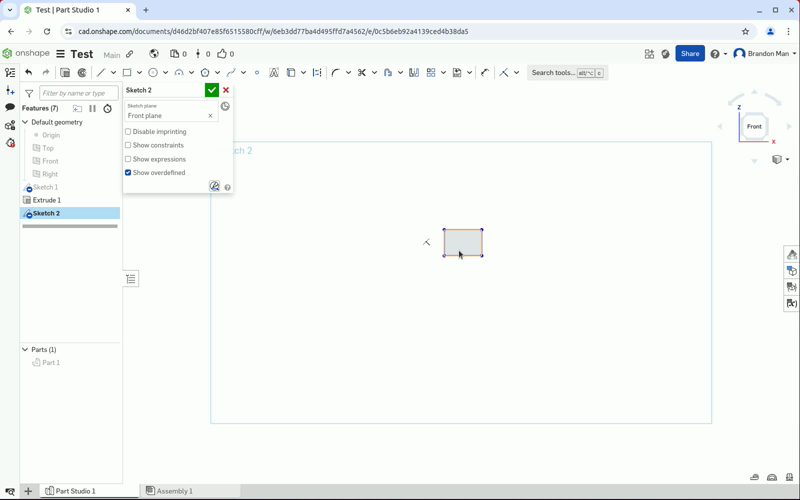
scroll(6)
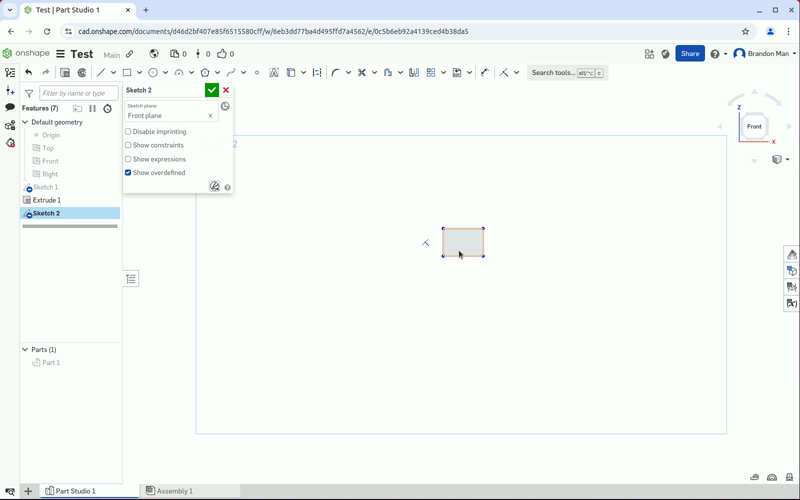
scroll(6)
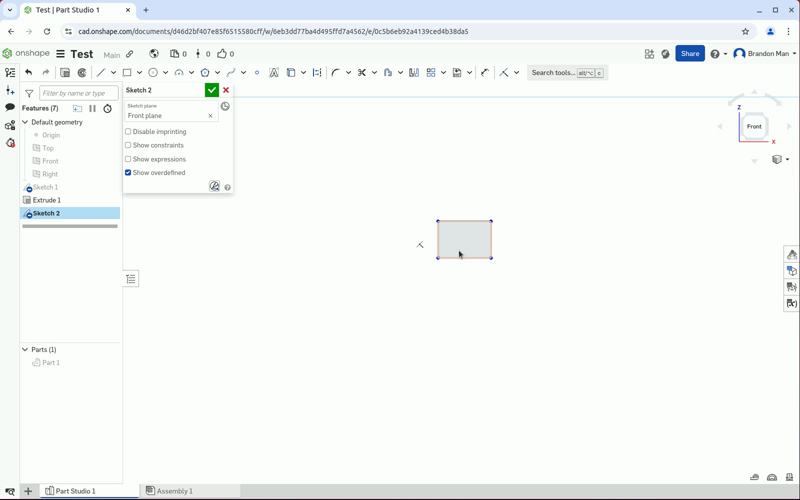
scroll(6)
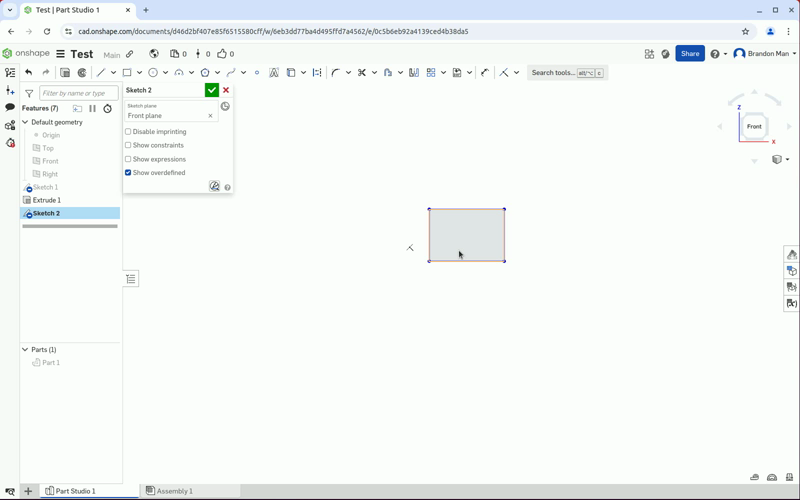
scroll(6)
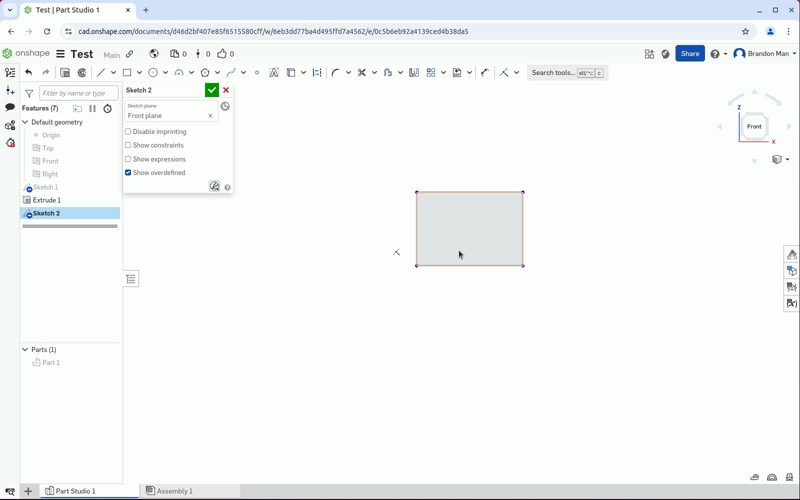
scroll(6)
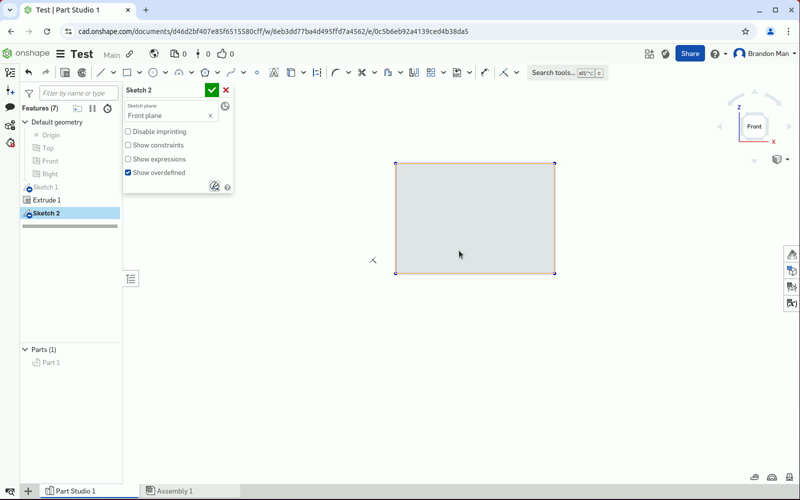
scroll(6)
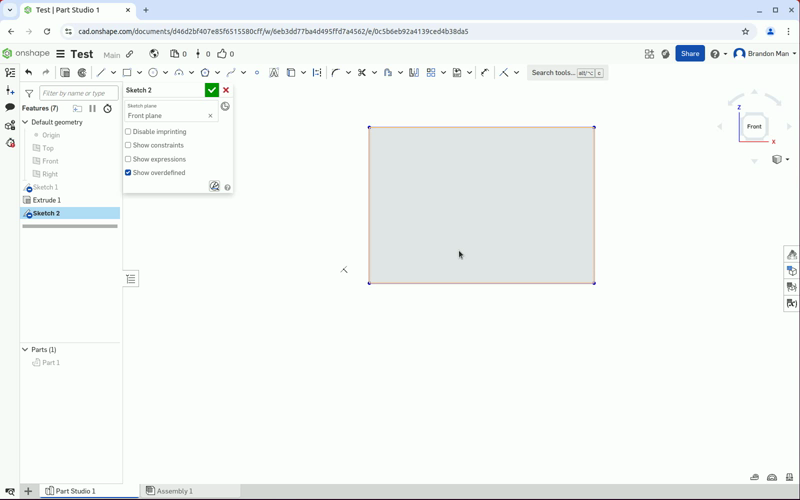
scroll(6)
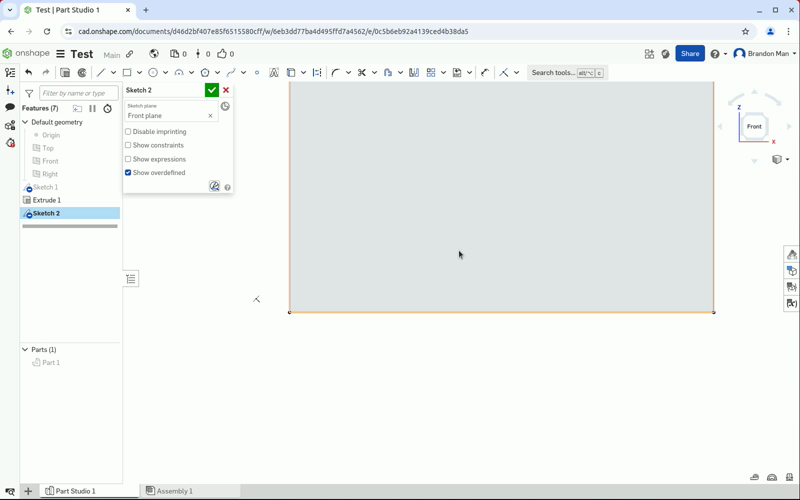
click(459, 250)
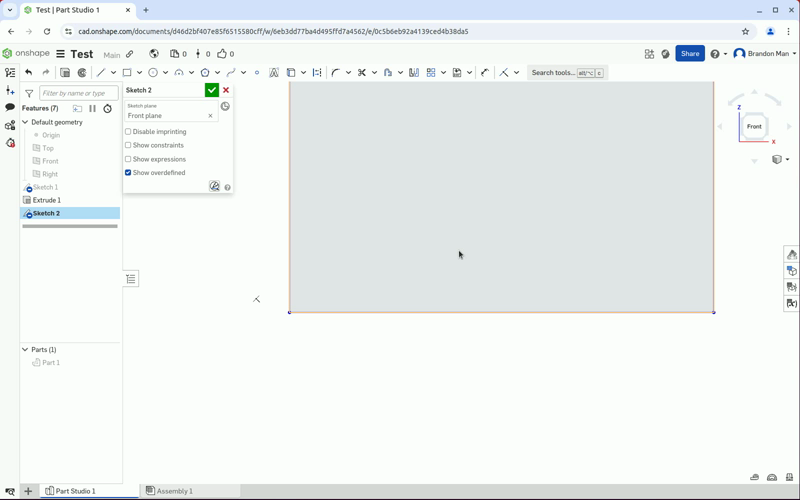
scroll(-6)
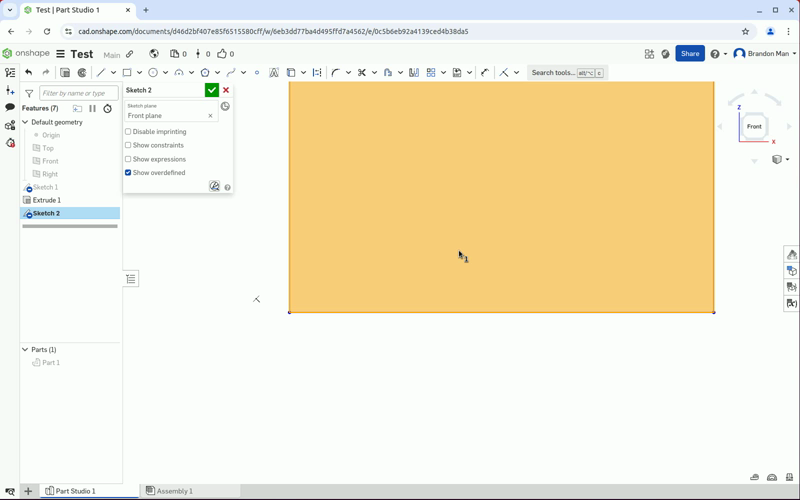
scroll(-6)
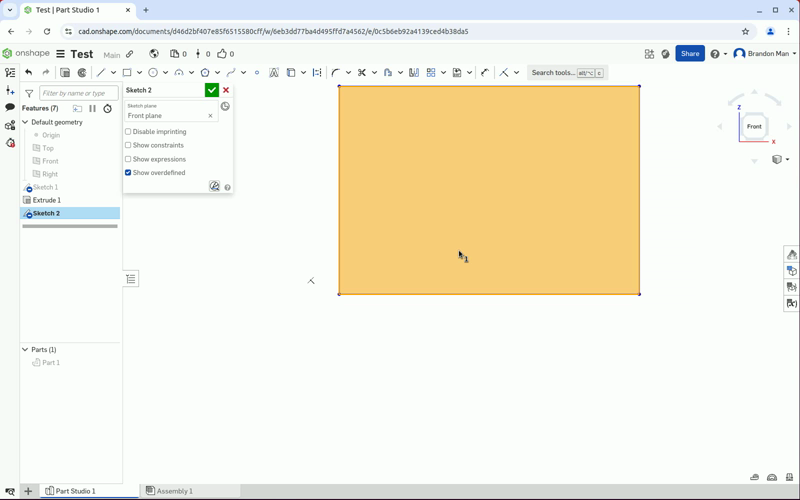
scroll(-6)
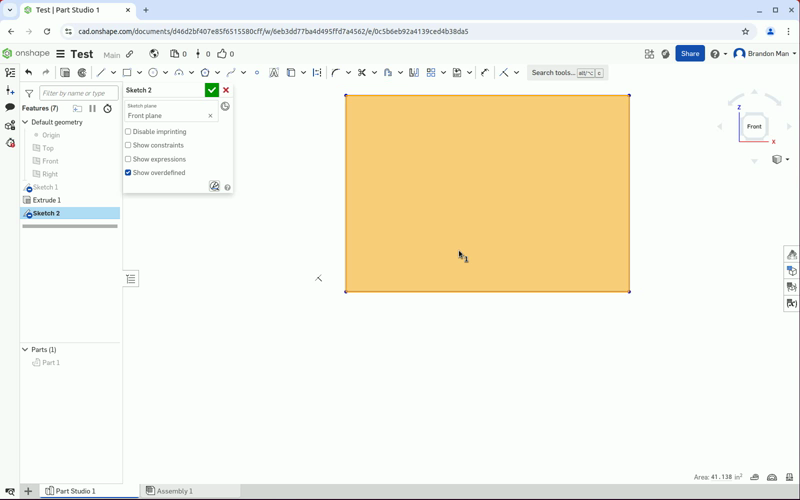
scroll(-6)
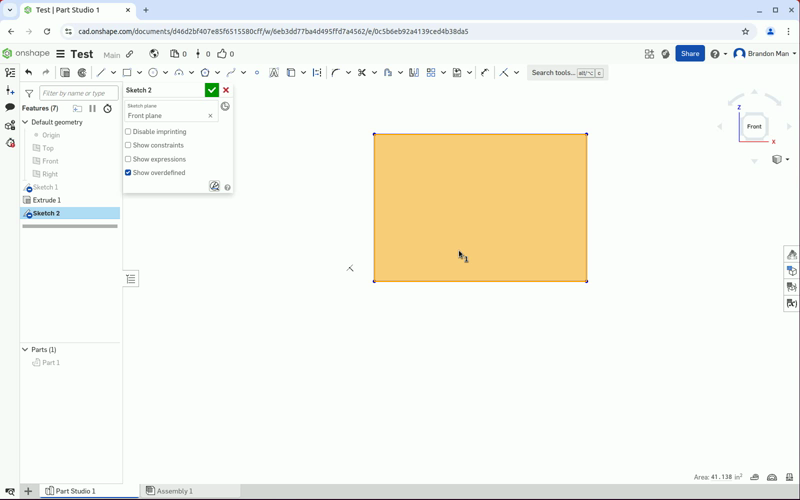
scroll(-6)
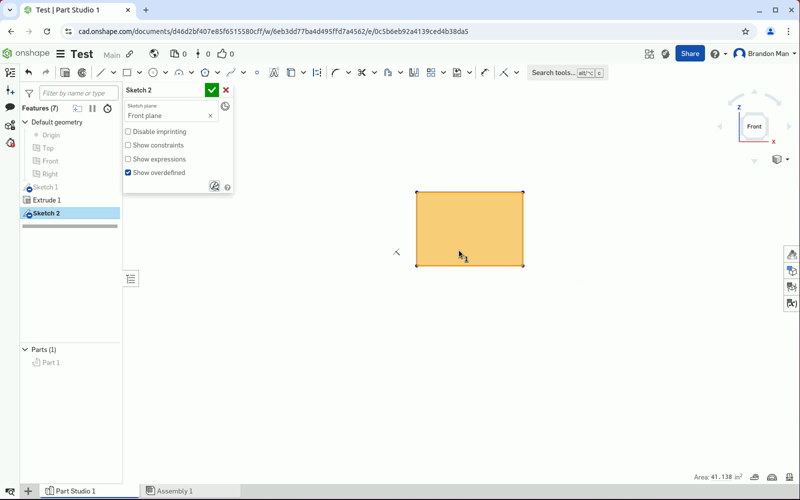
scroll(-6)
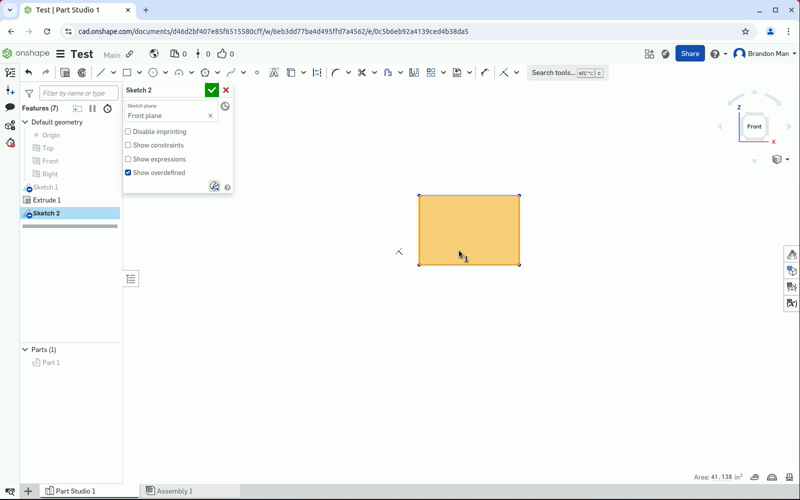
scroll(-6)
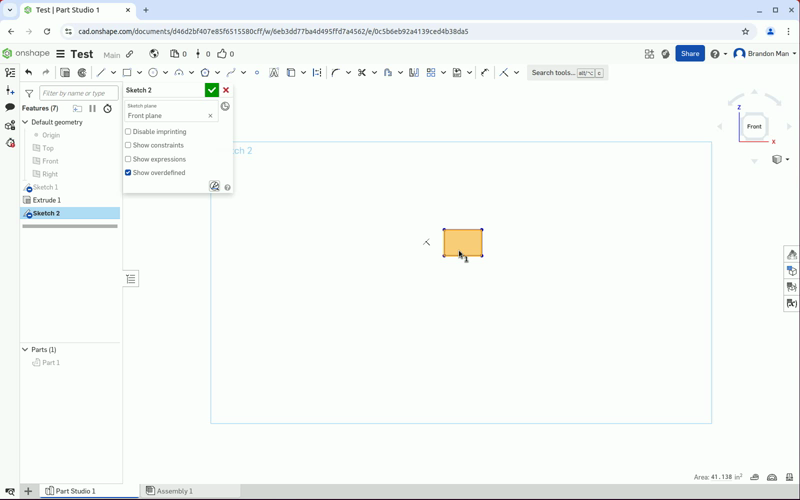
mouse_move(73, 352)
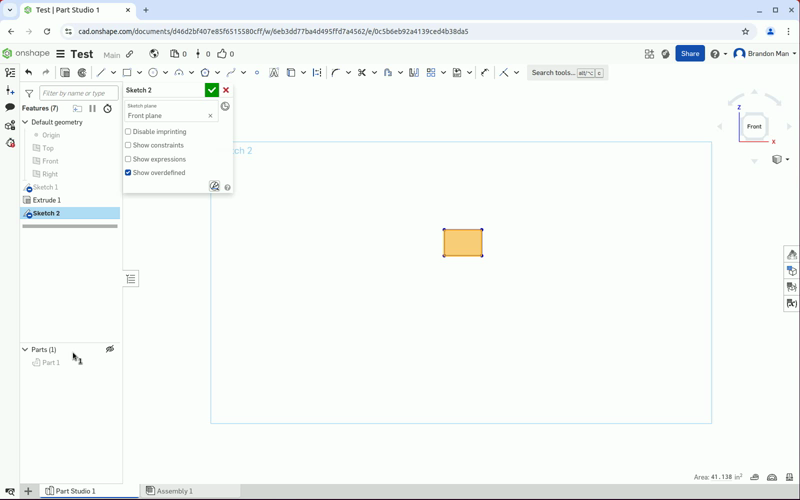
key(shift+y)
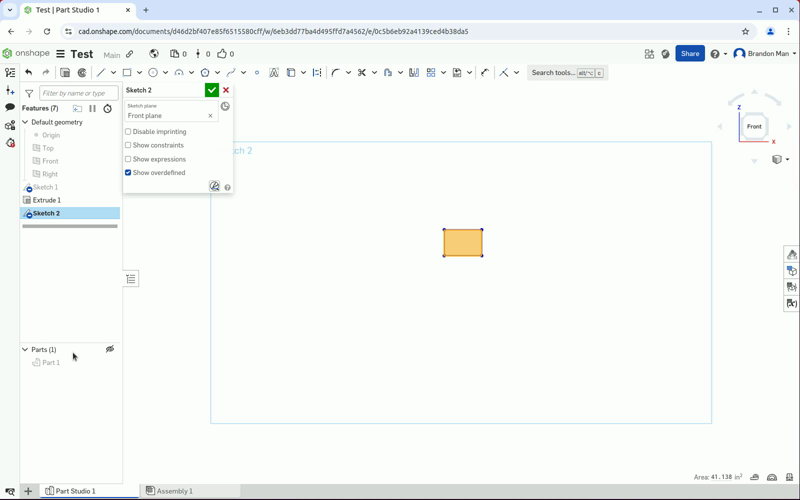
key(shift+e)
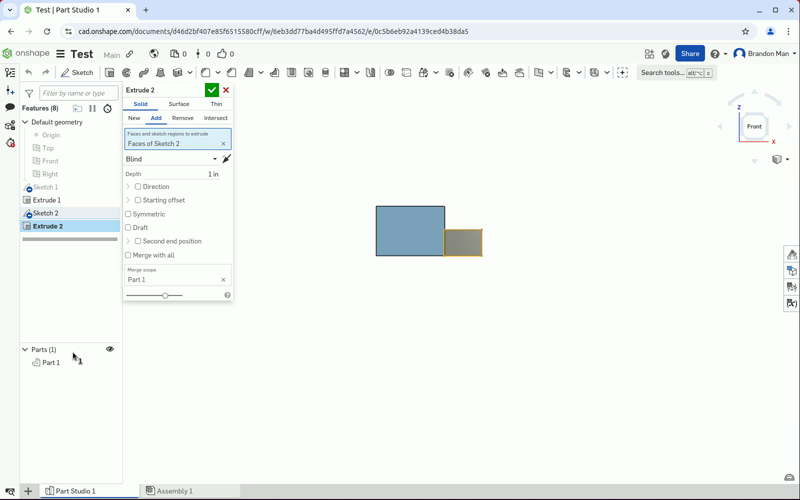
mouse_move(143, 106)
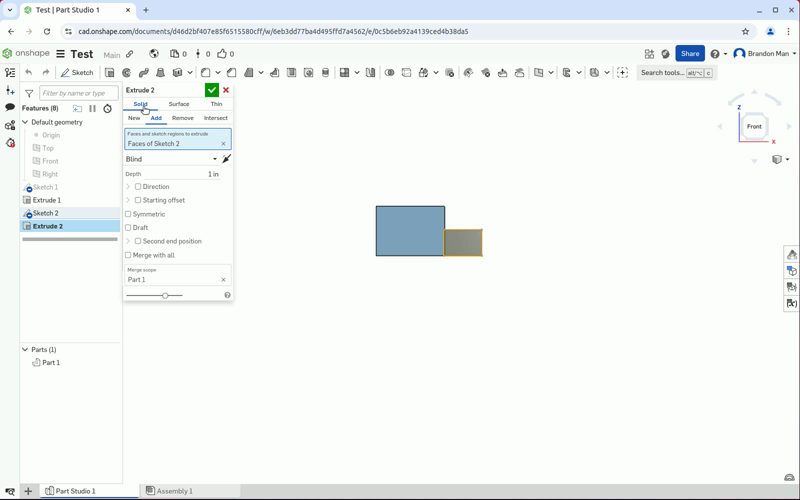
click(143, 106)
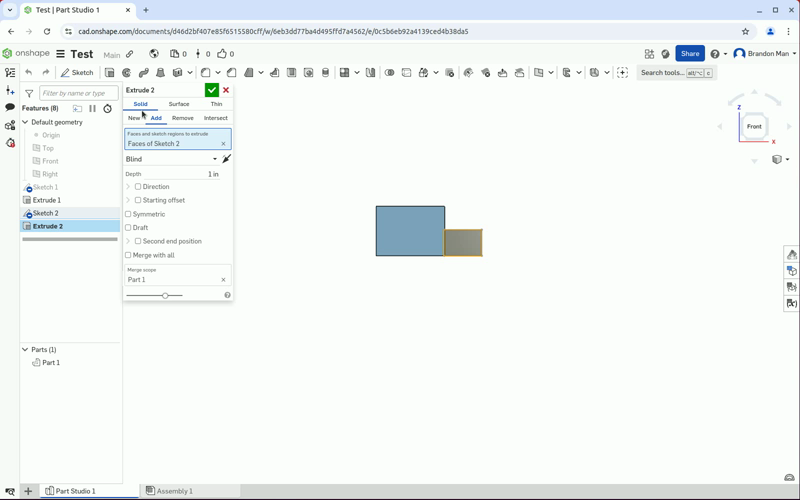
mouse_move(137, 120)
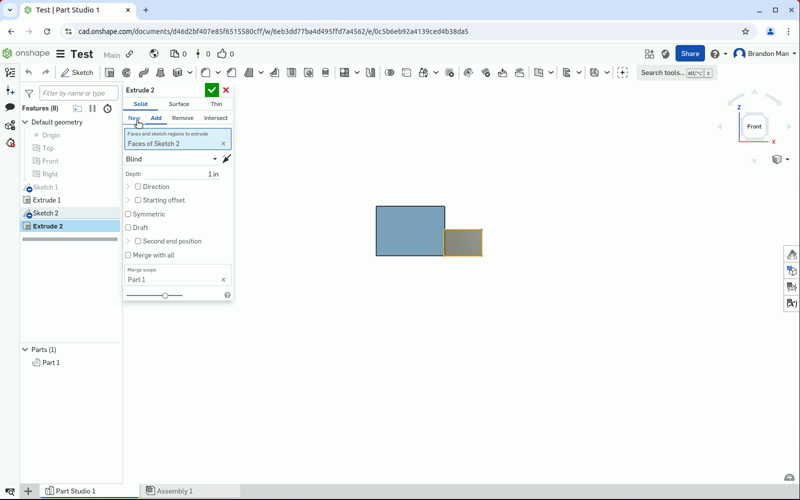
click(137, 120)
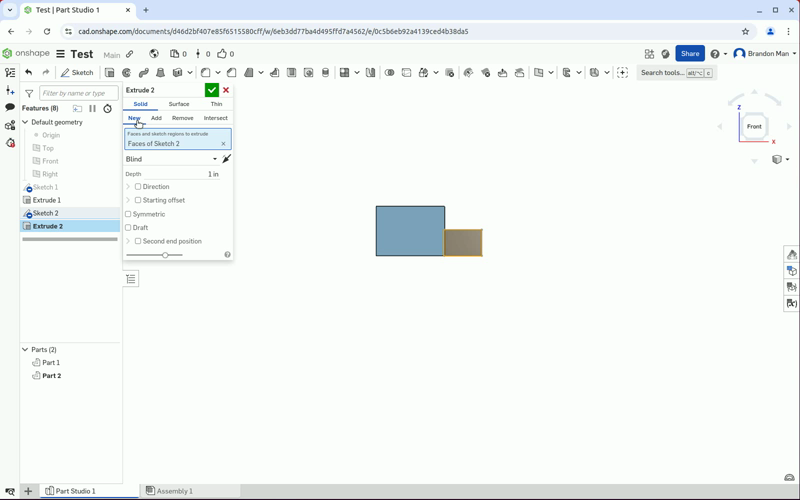
key(tab, 4)
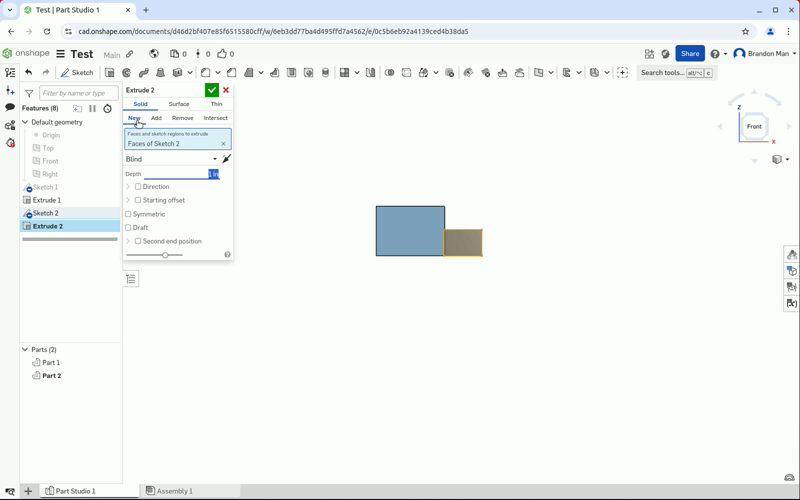
text(15.405)
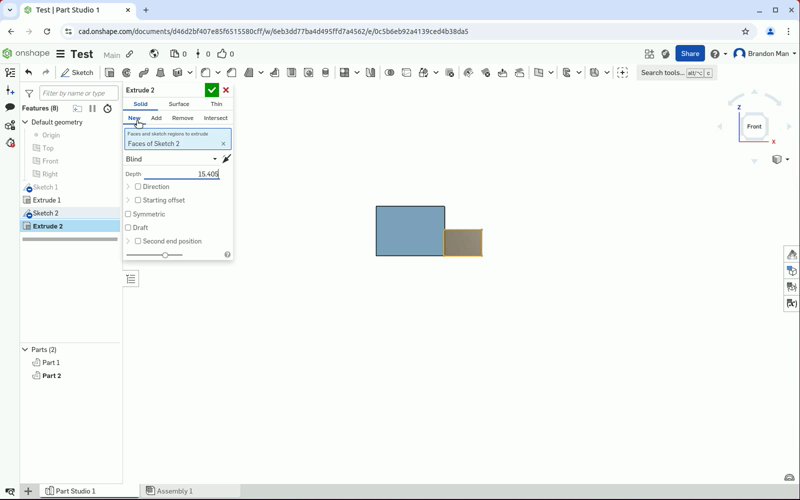
key(enter)
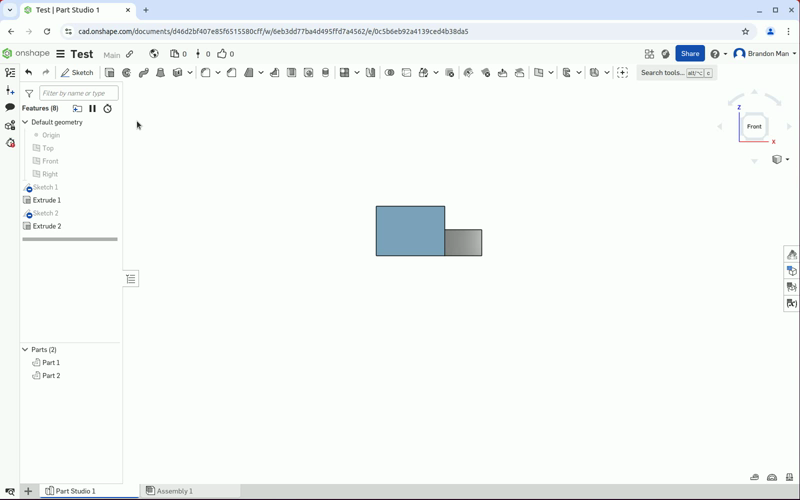
key(shift+h)
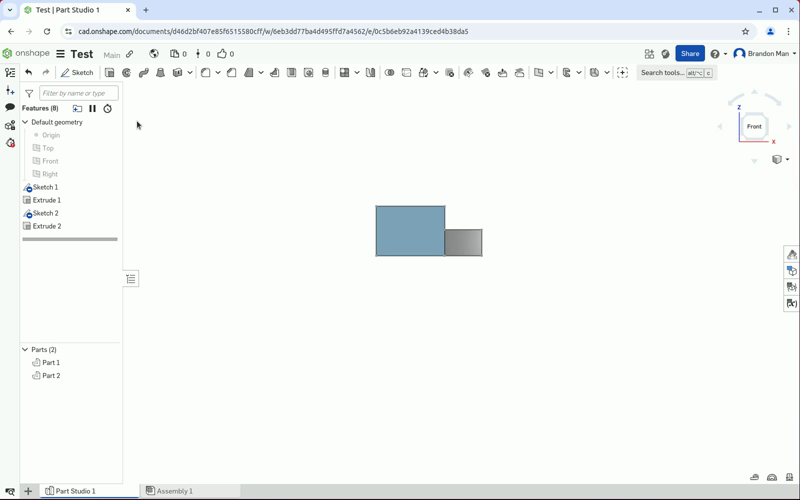
key(shift+h)
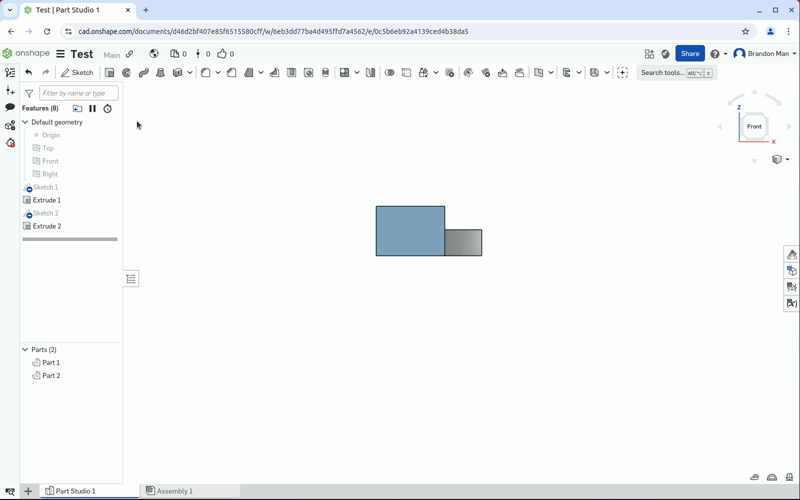
mouse_move(73, 189)
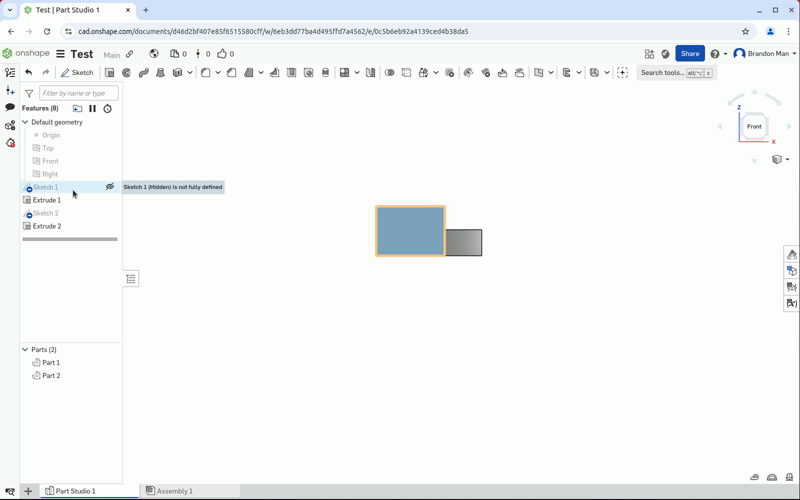
click(73, 189)
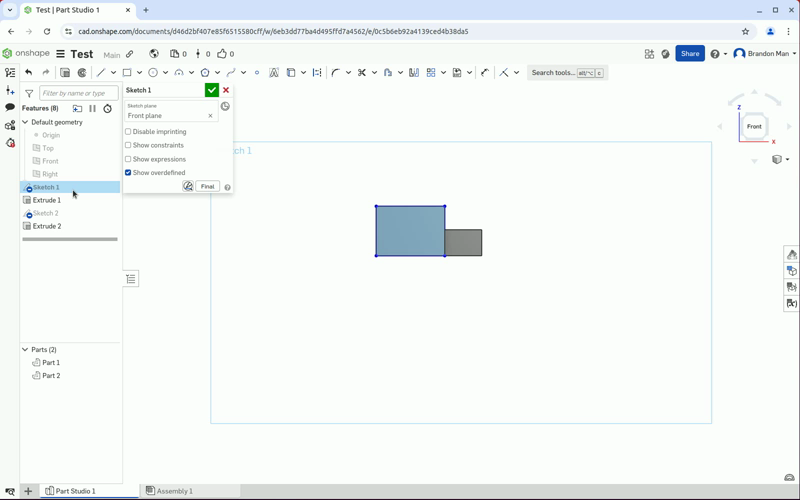
mouse_move(229, 92)
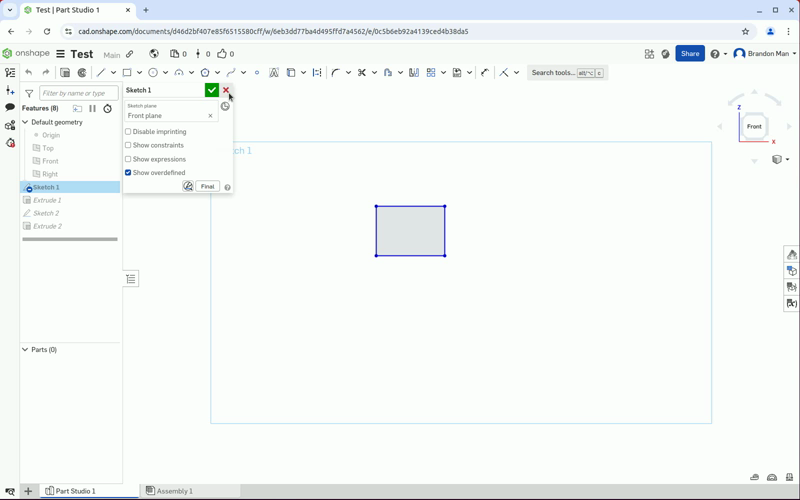
click(229, 92)
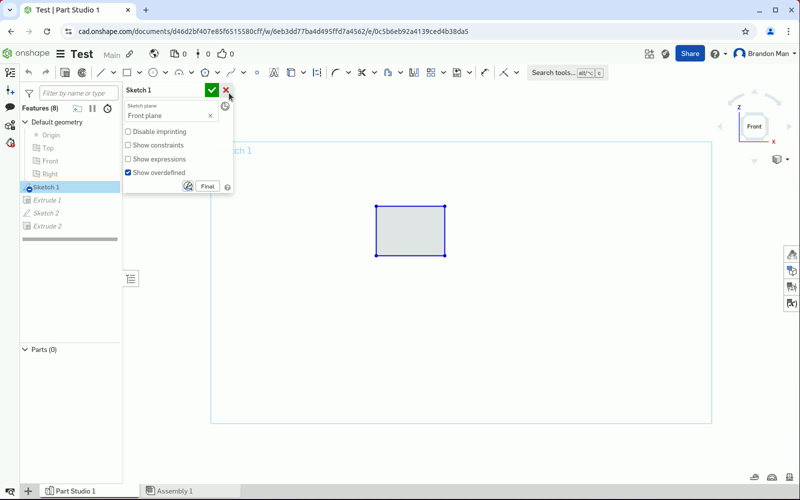
key(shift+s)
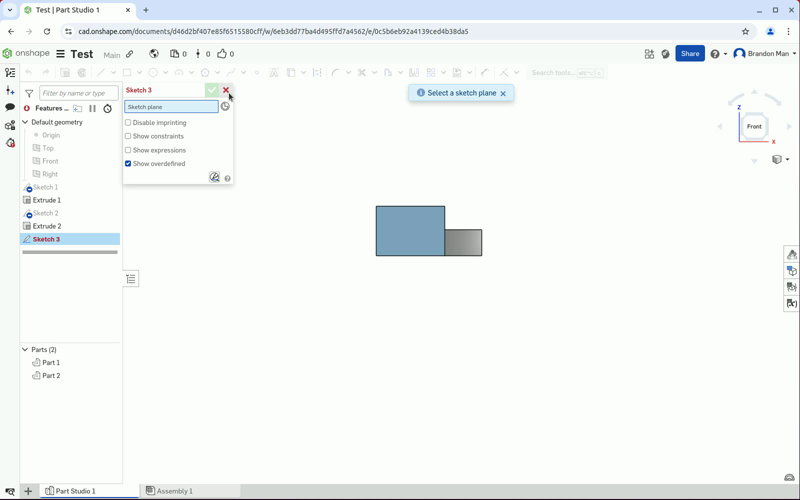
mouse_move(73, 163)
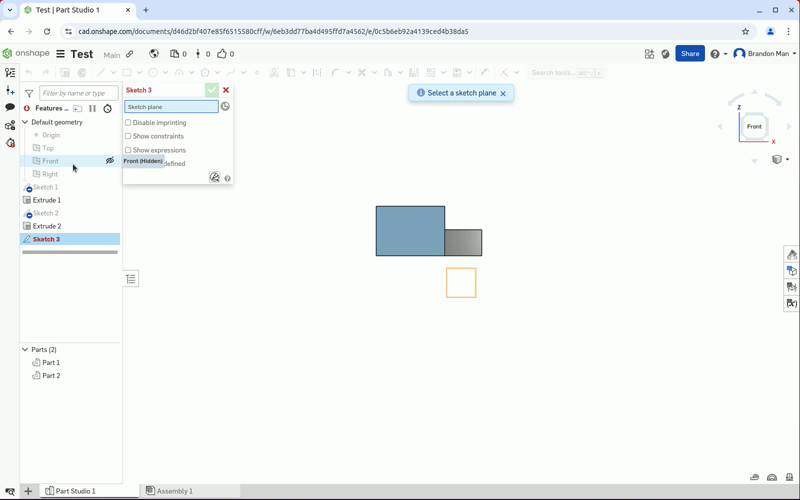
click(73, 163)
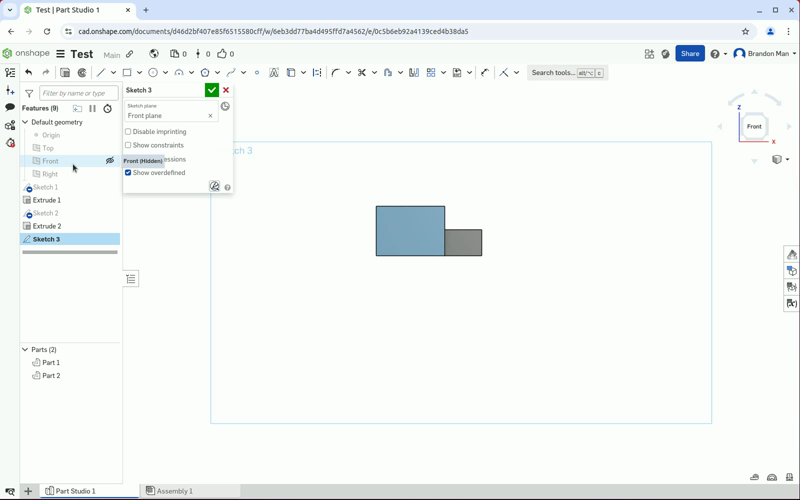
mouse_move(73, 352)
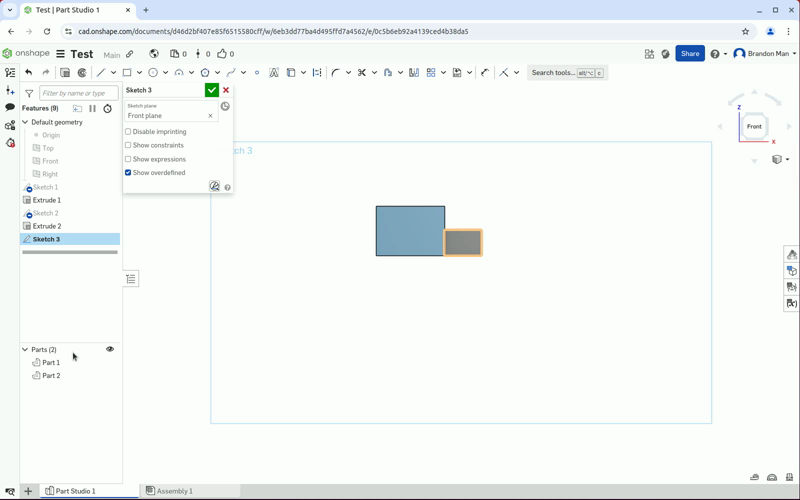
key(y)
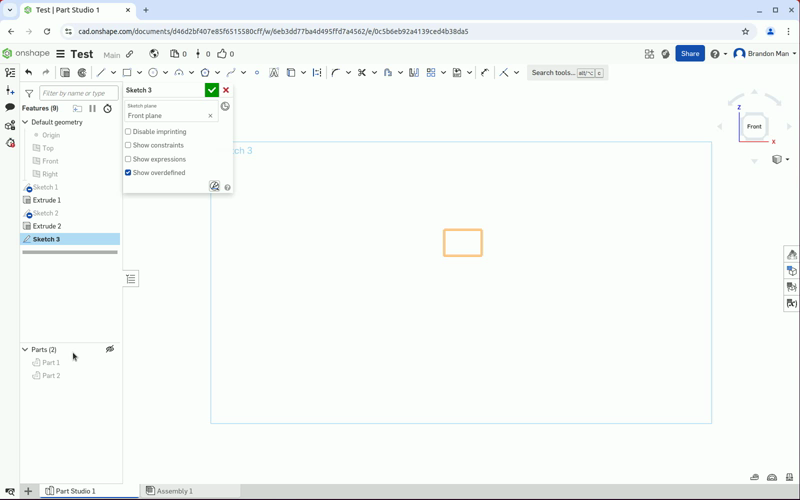
key(l)
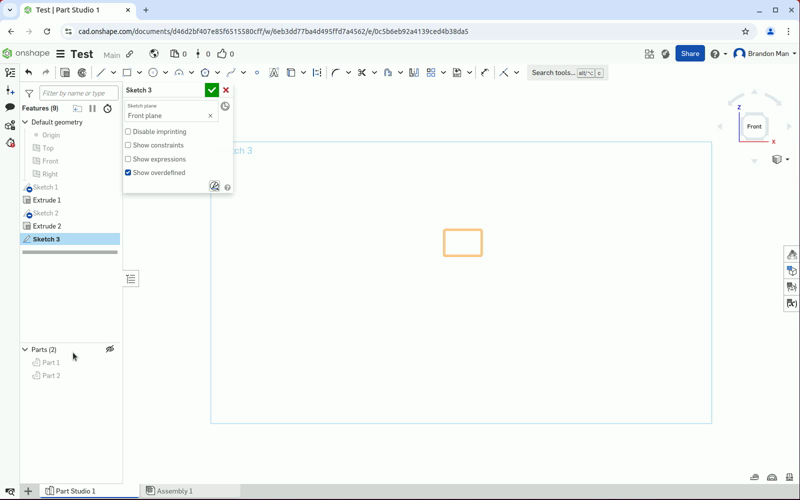
key_down(shift)
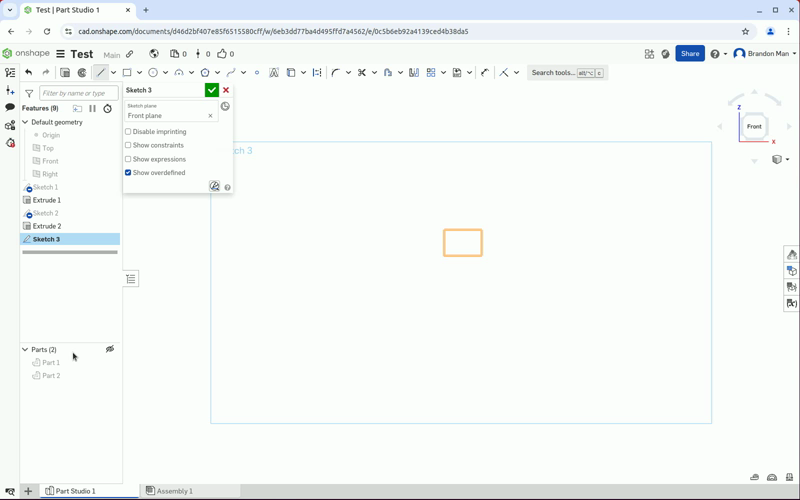
mouse_move(444, 230)
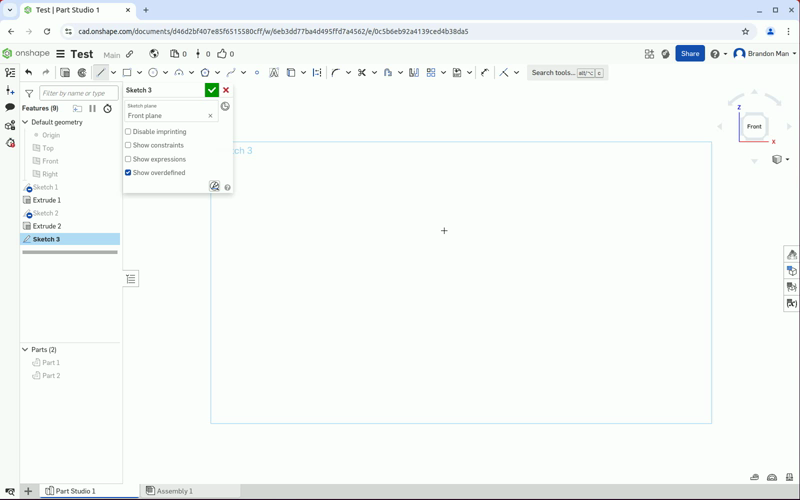
click(444, 230)
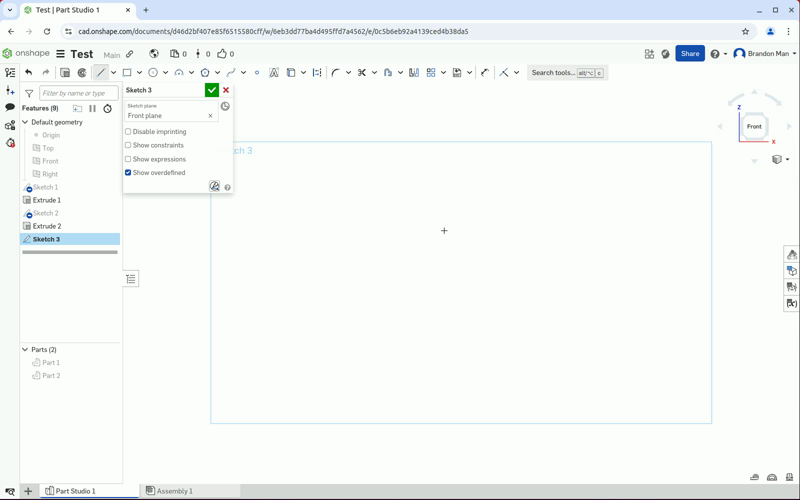
key_up(shift)
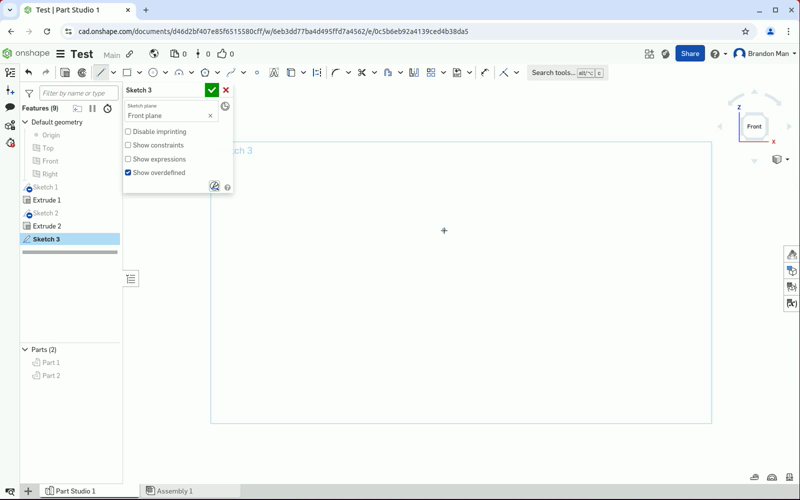
key_down(shift)
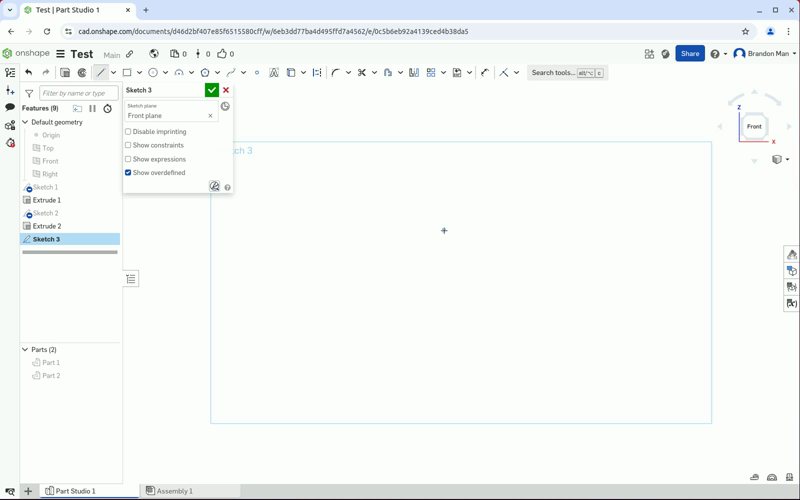
mouse_move(474, 230)
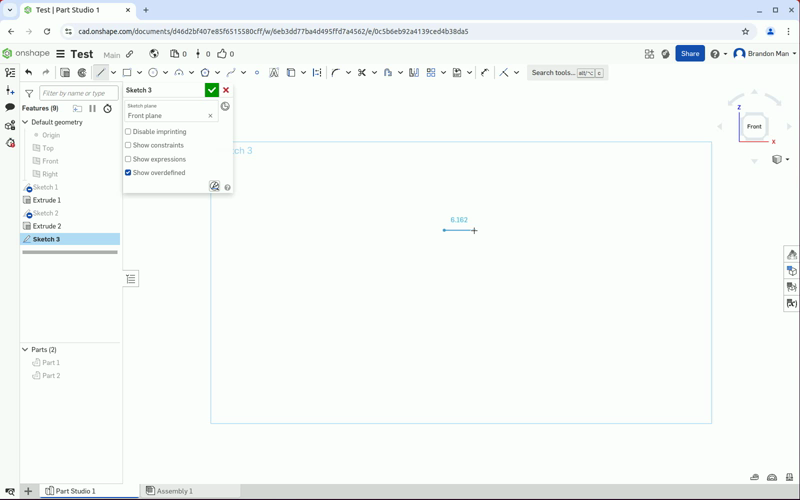
mouse_move(461, 230)
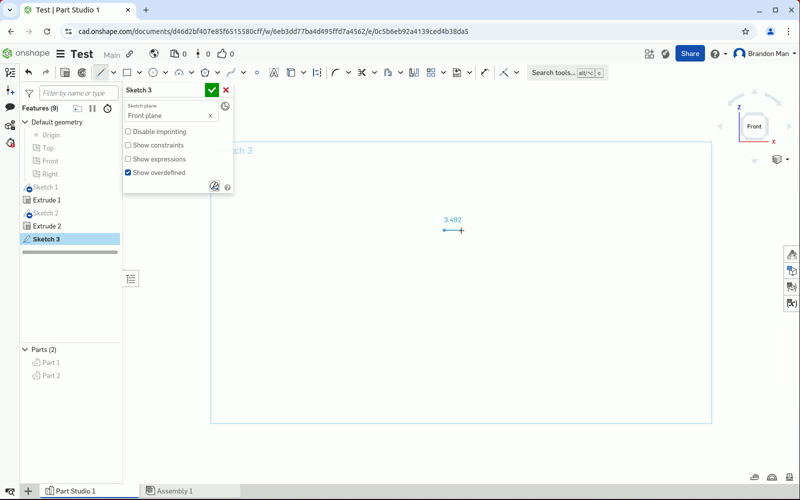
click(461, 230)
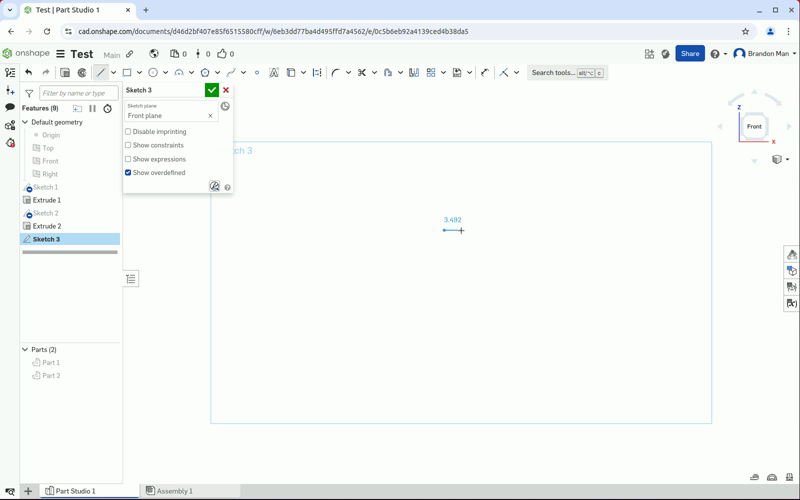
key_up(shift)
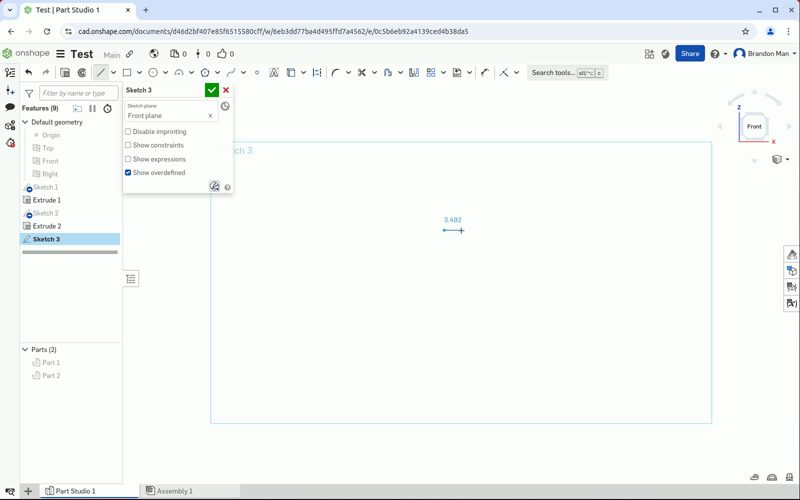
key_down(shift)
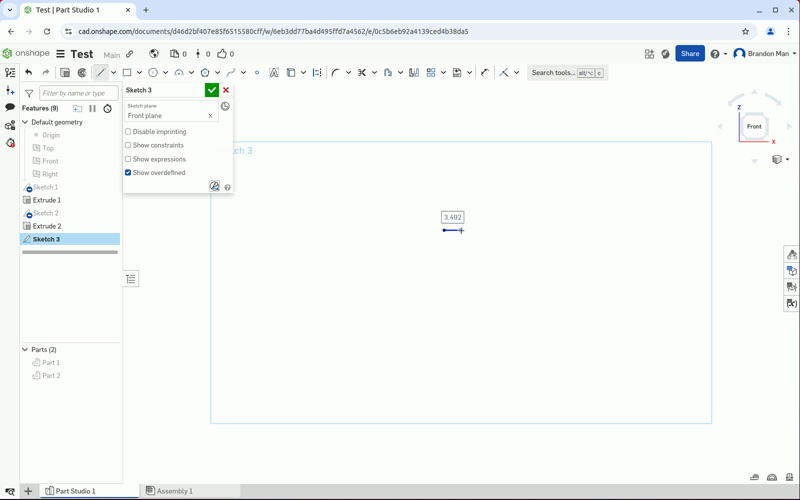
mouse_move(491, 230)
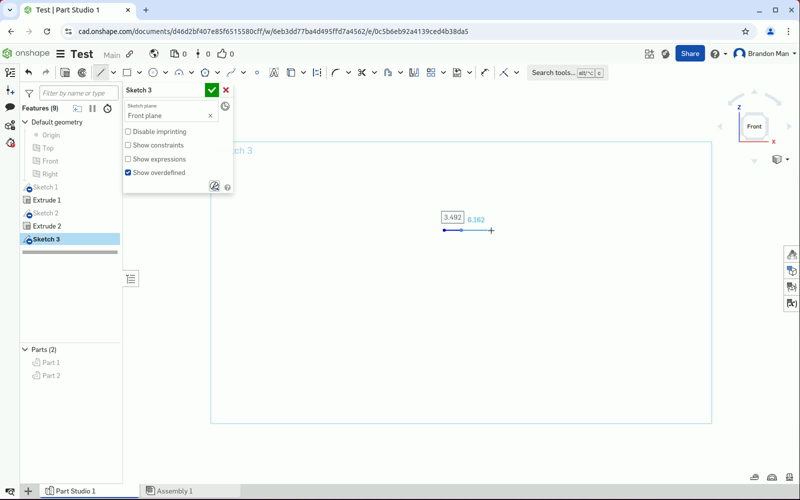
mouse_move(461, 212)
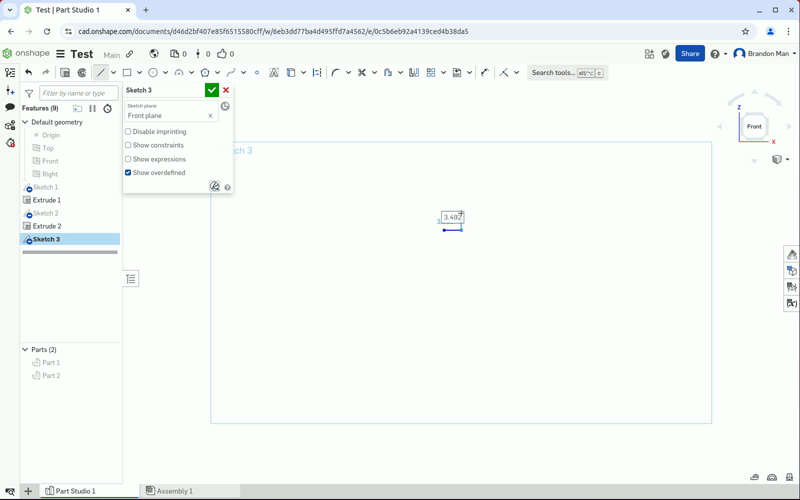
click(461, 212)
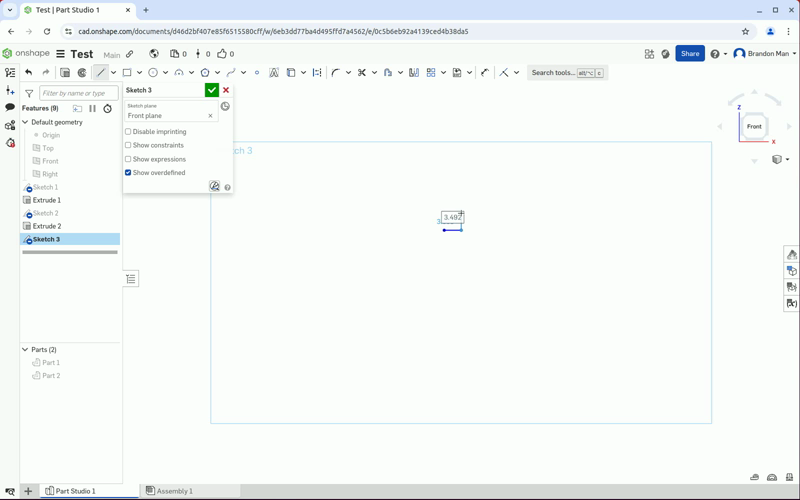
key_up(shift)
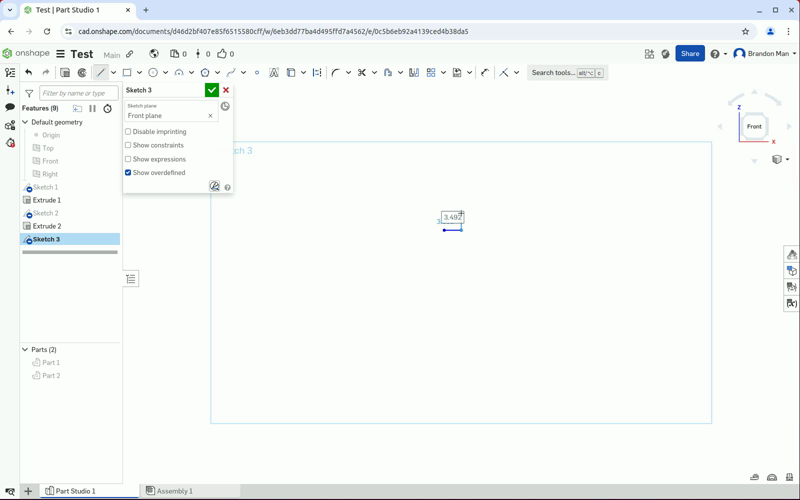
key_down(shift)
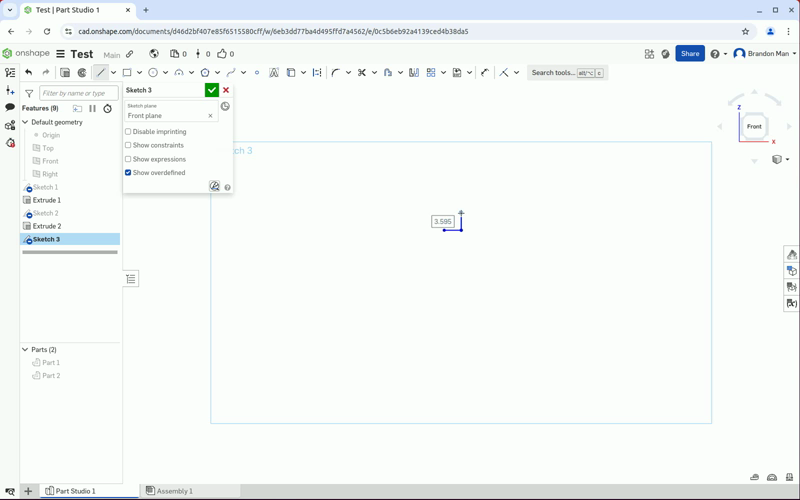
mouse_move(491, 212)
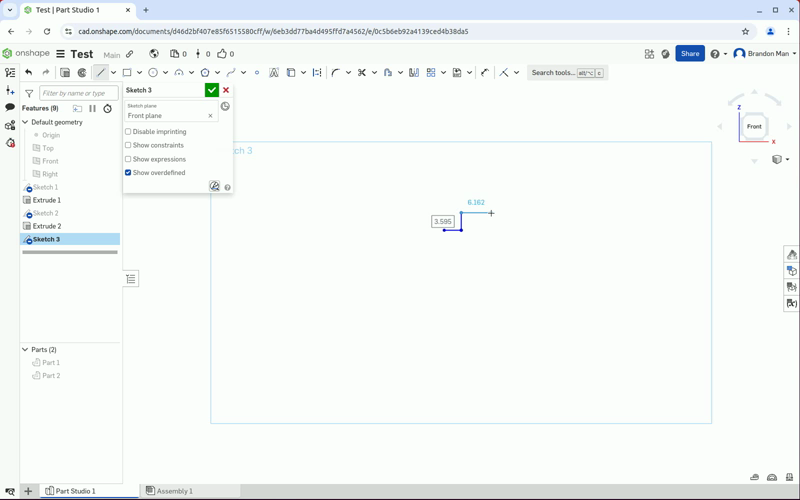
mouse_move(444, 212)
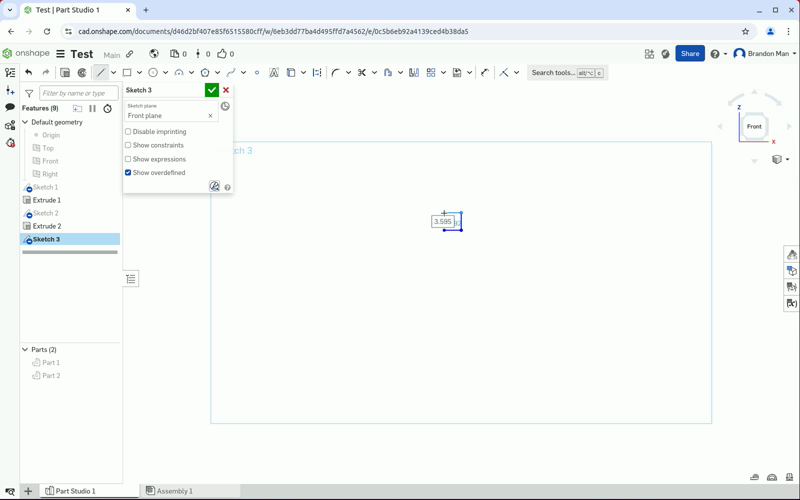
click(444, 212)
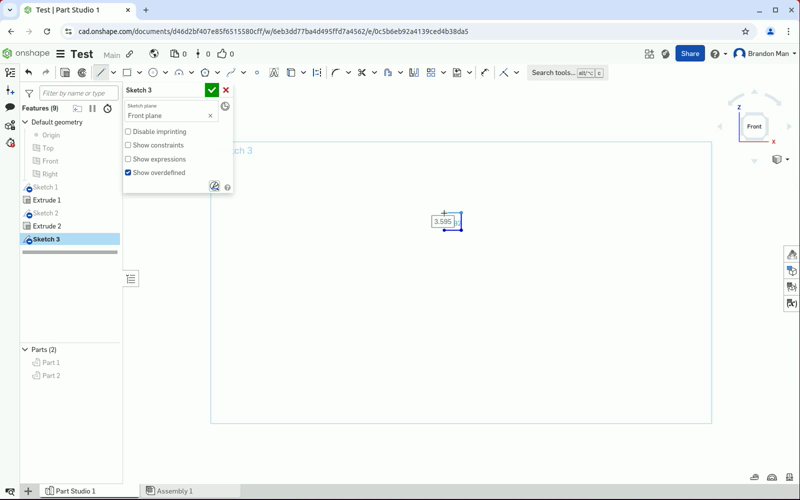
key_up(shift)
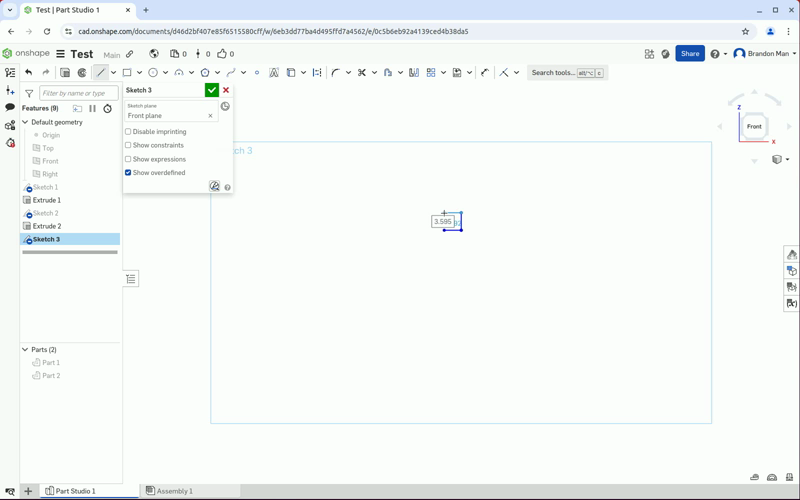
mouse_move(474, 212)
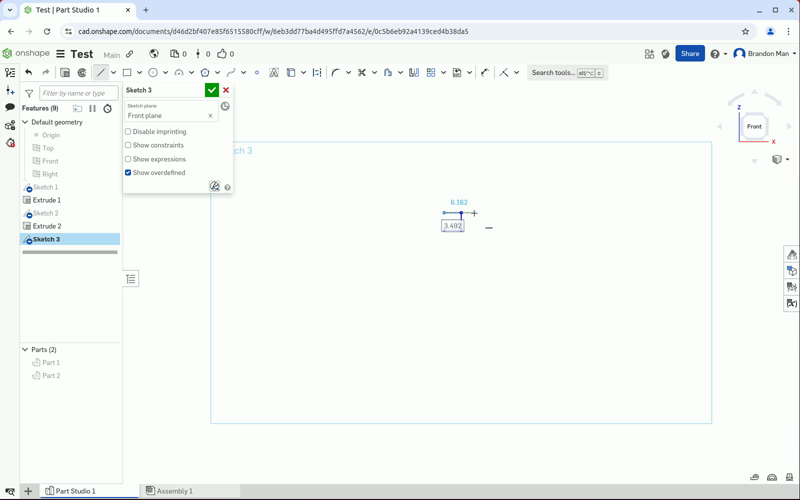
key_down(shift)
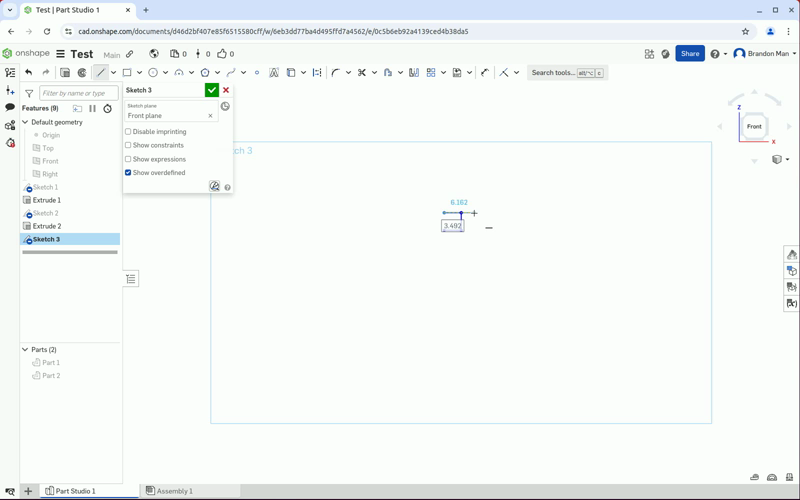
mouse_move(444, 230)
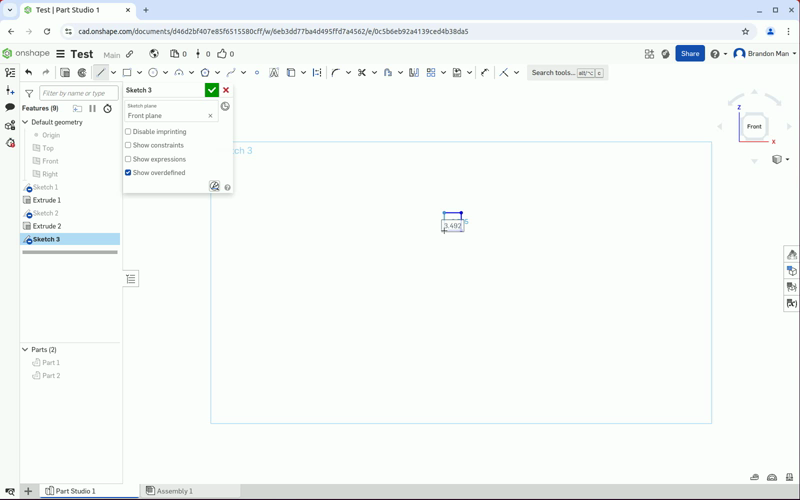
key_up(shift)
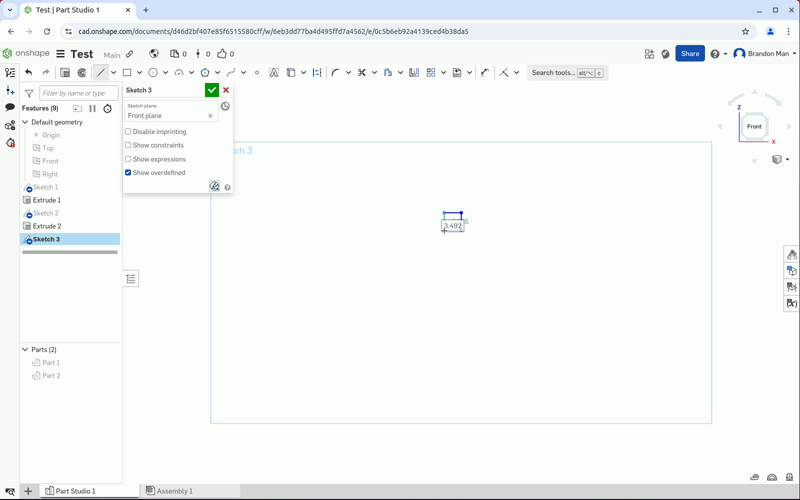
click(444, 230)
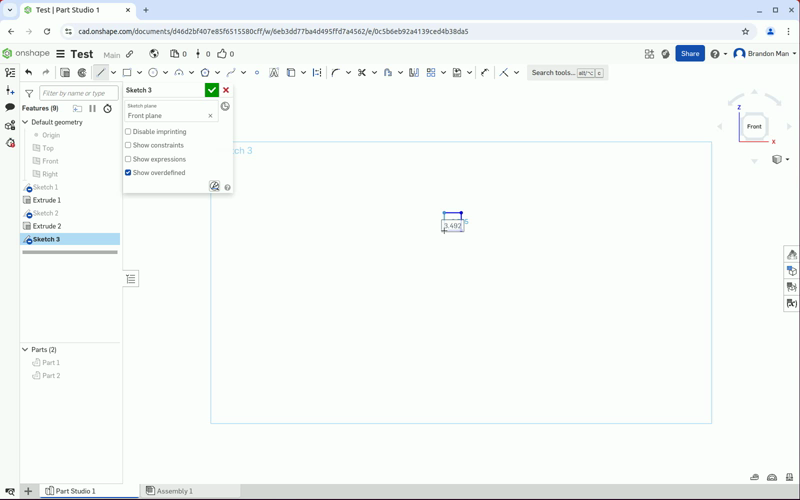
key(esc)
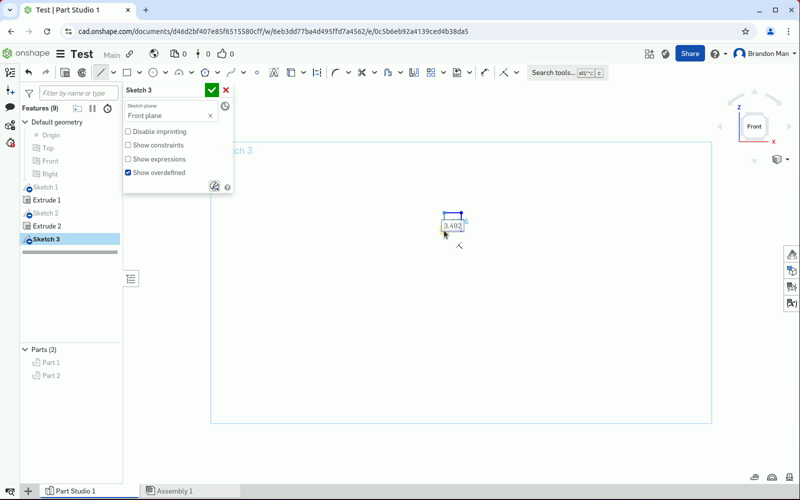
mouse_move(452, 225)
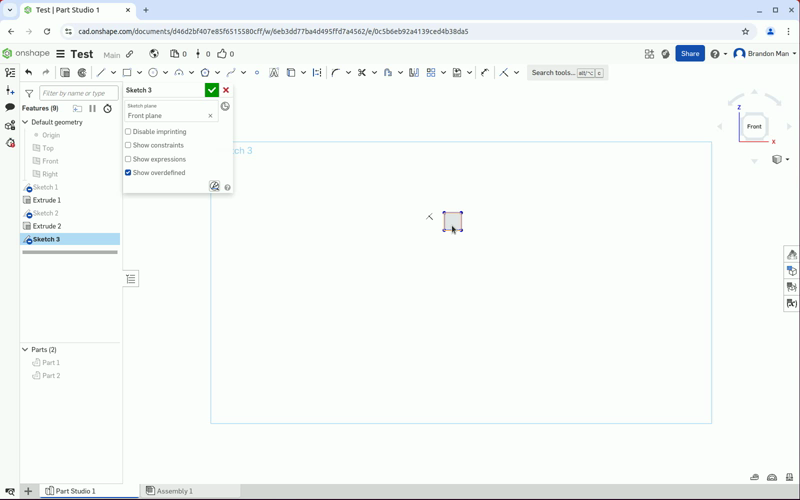
scroll(6)
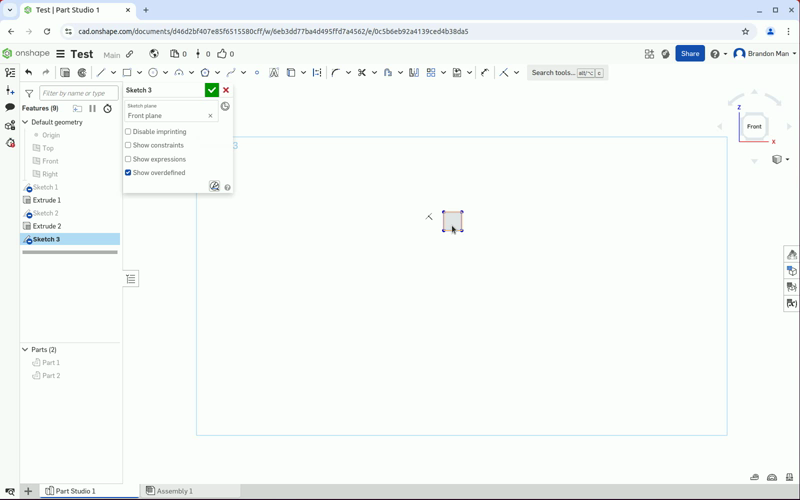
scroll(6)
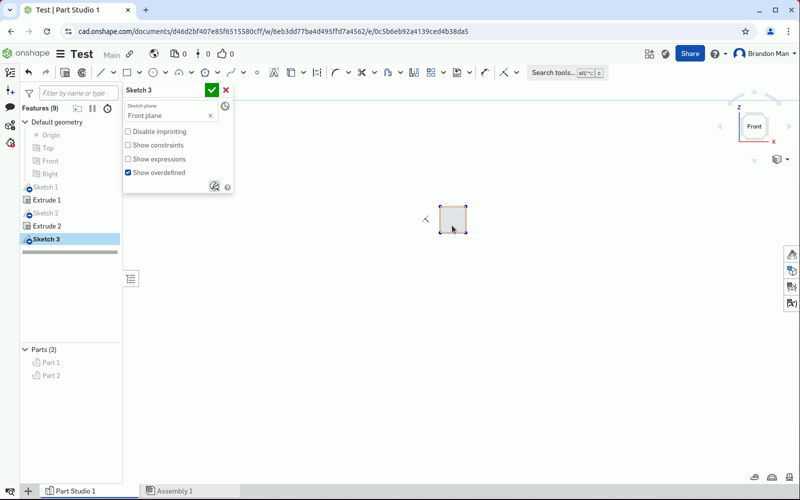
scroll(6)
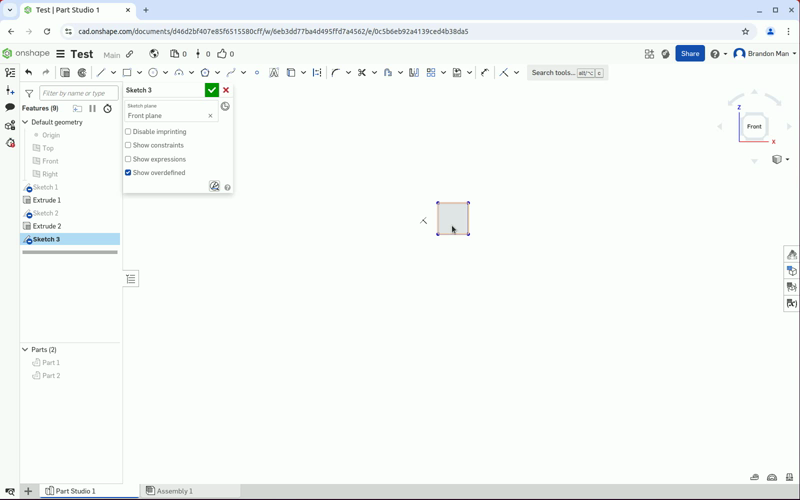
scroll(6)
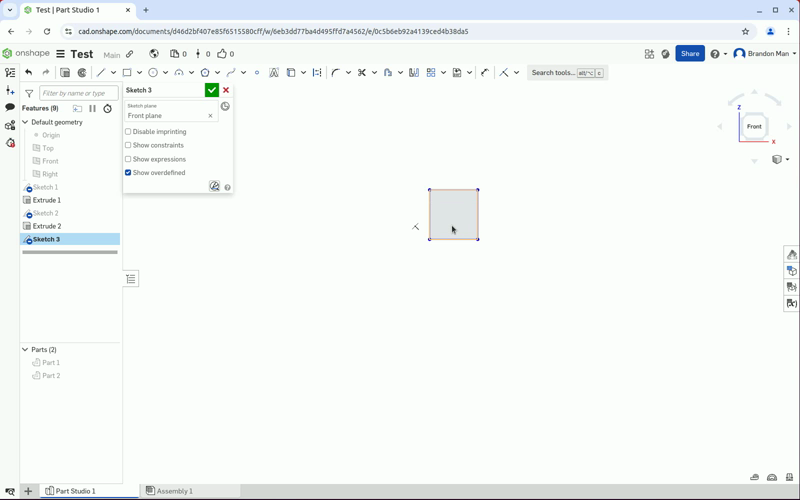
scroll(6)
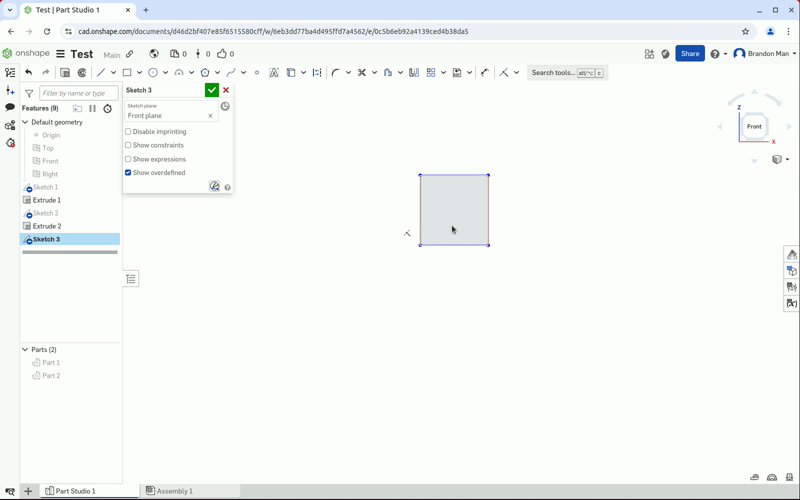
scroll(6)
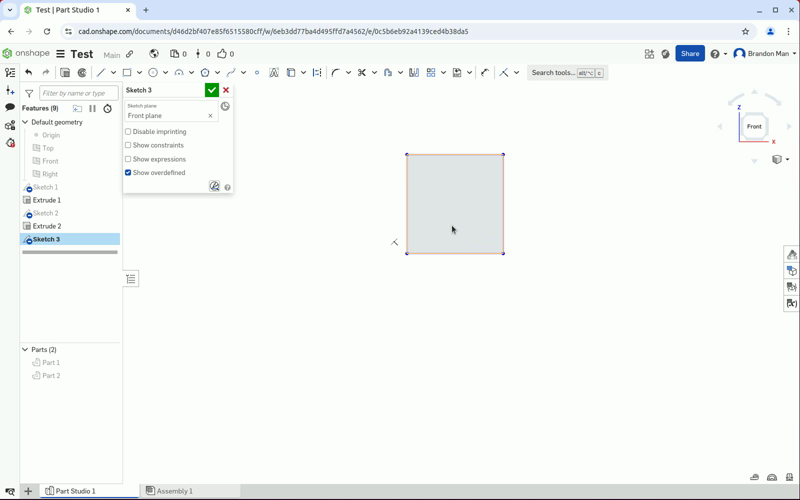
scroll(6)
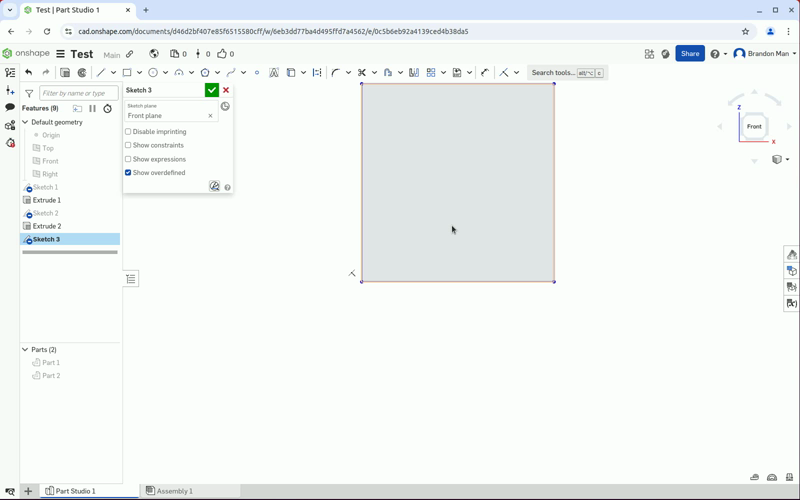
click(452, 225)
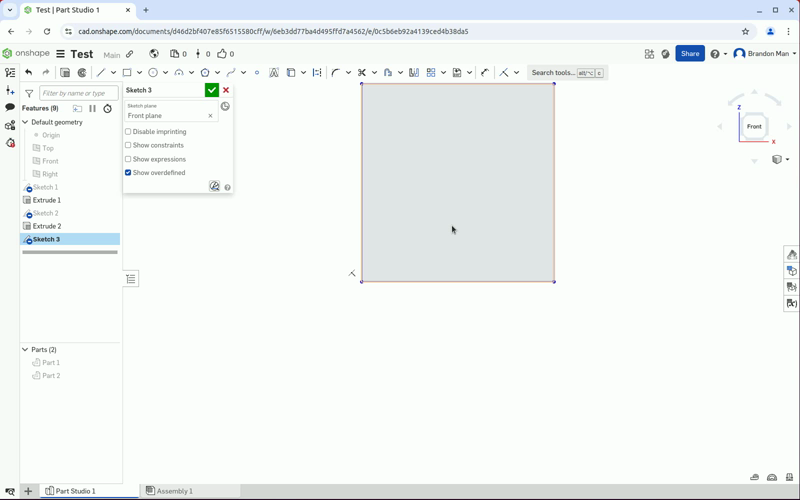
scroll(-6)
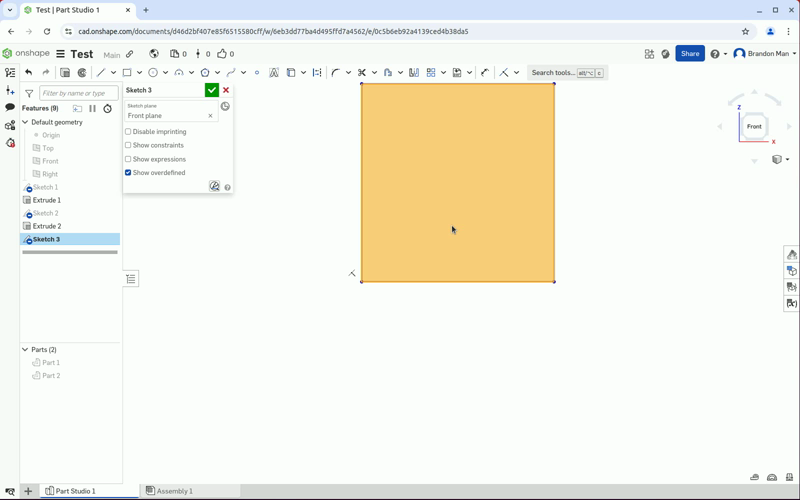
scroll(-6)
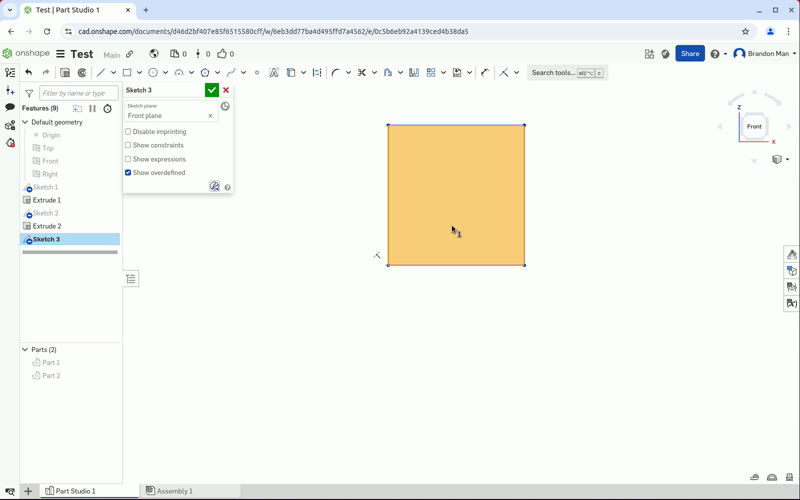
scroll(-6)
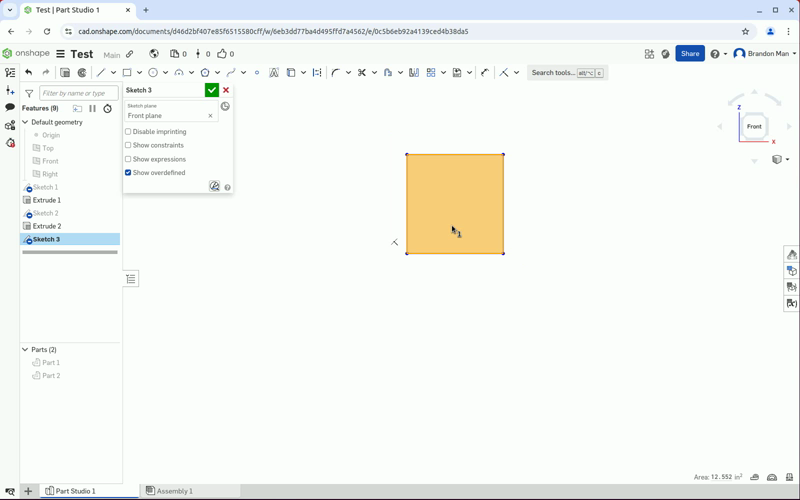
scroll(-6)
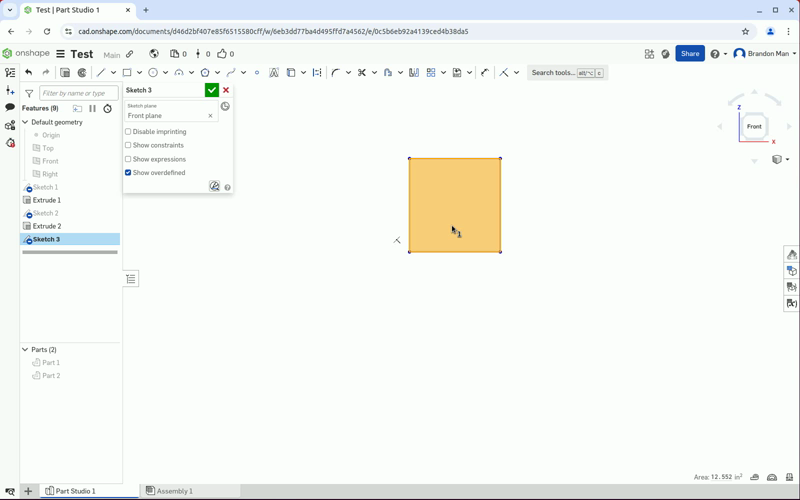
scroll(-6)
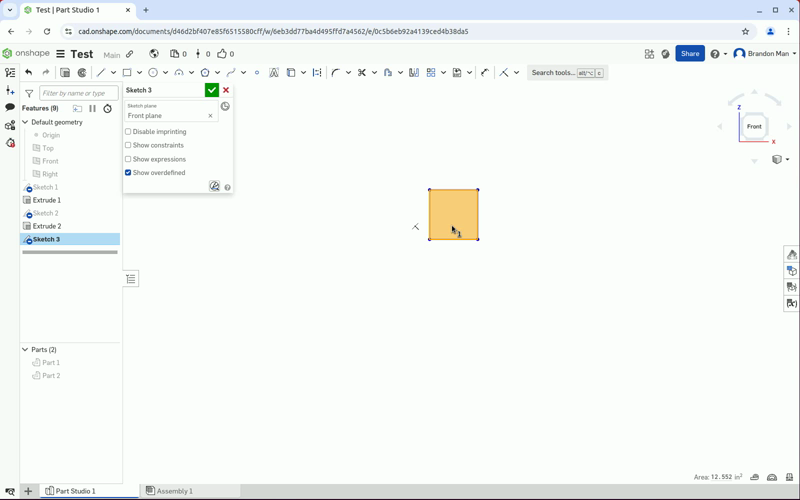
scroll(-6)
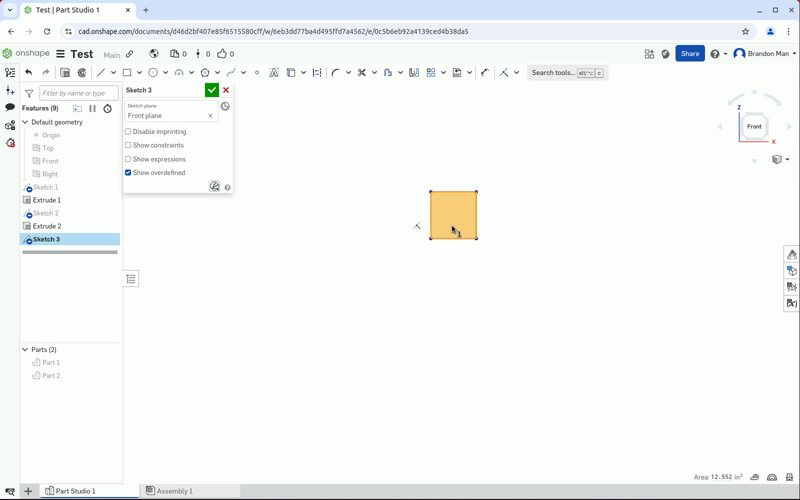
scroll(-6)
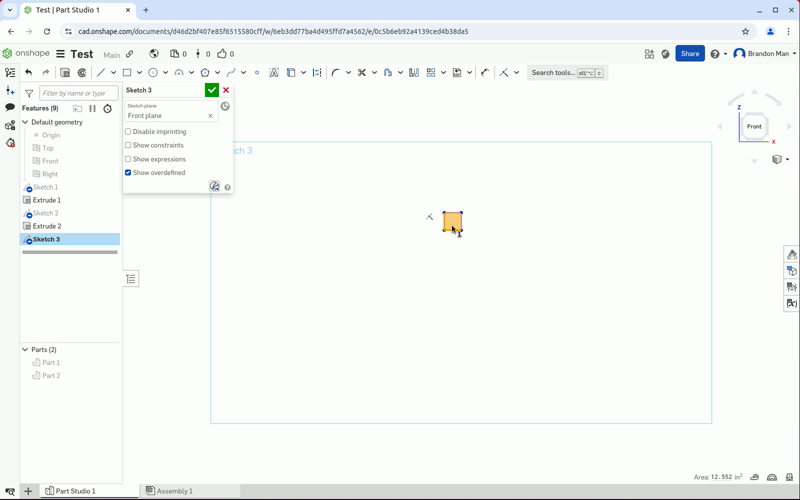
mouse_move(73, 352)
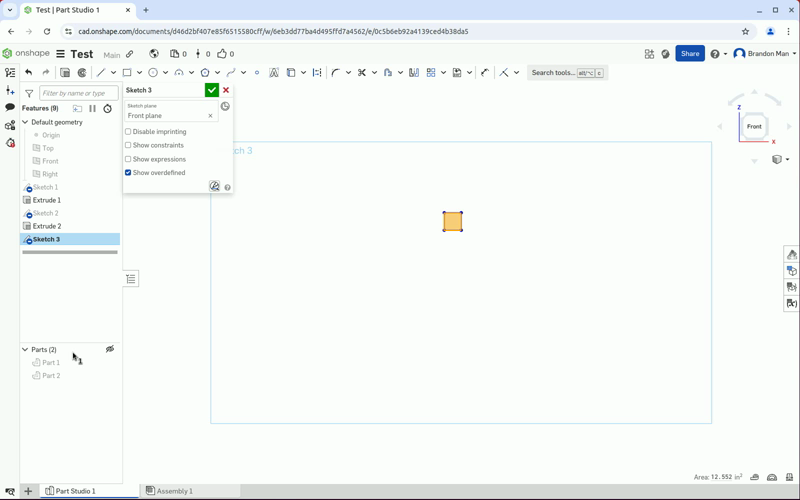
key(shift+y)
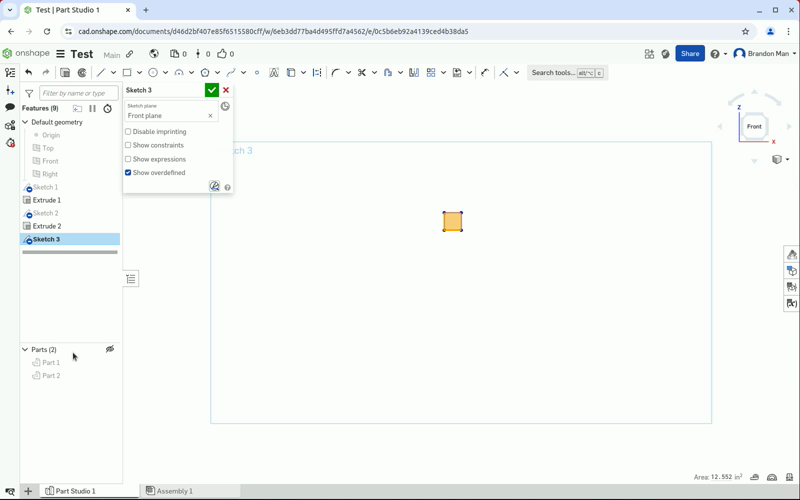
key(shift+e)
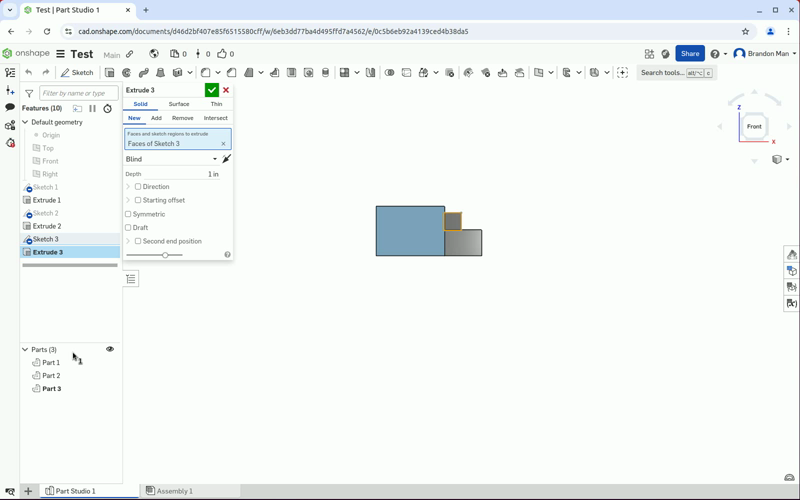
mouse_move(143, 106)
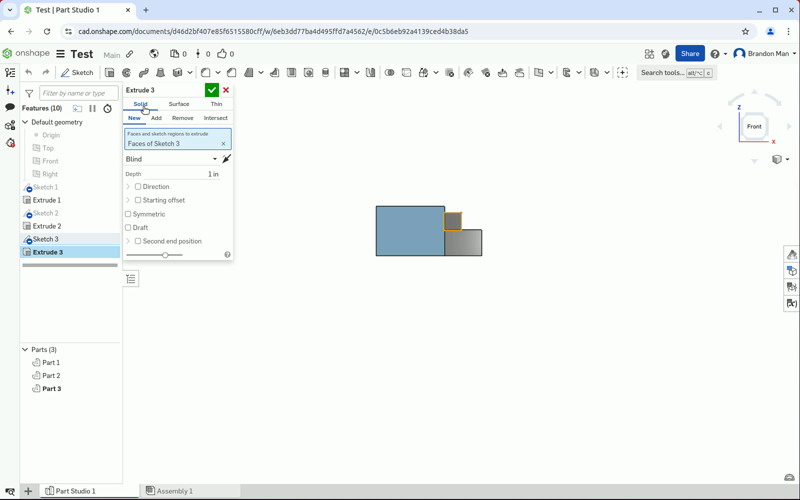
click(143, 106)
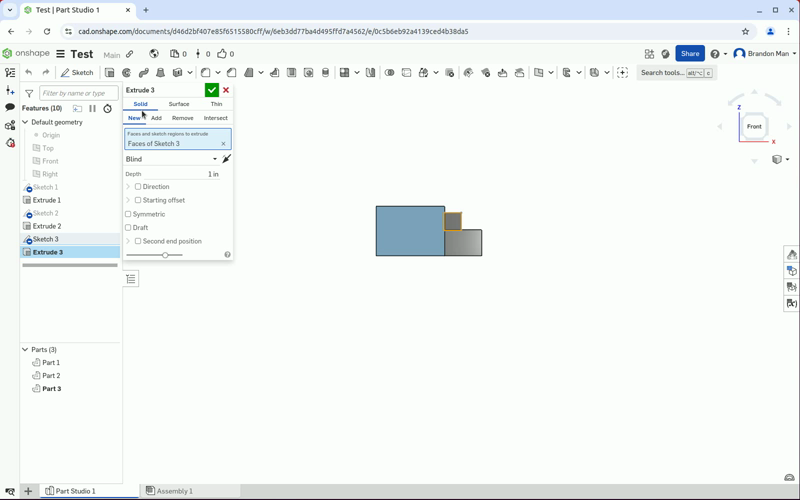
mouse_move(137, 120)
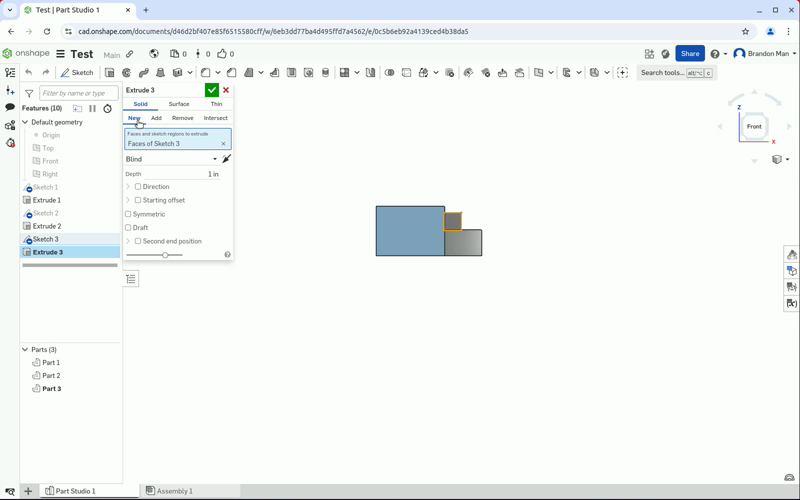
click(137, 120)
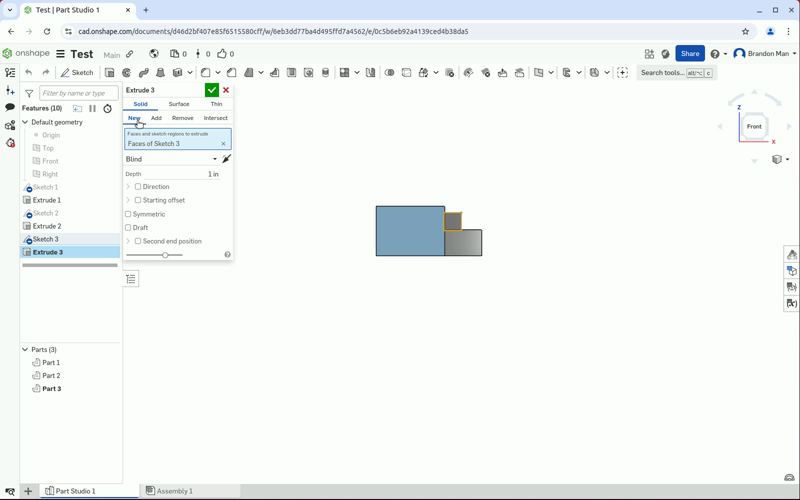
key(tab, 4)
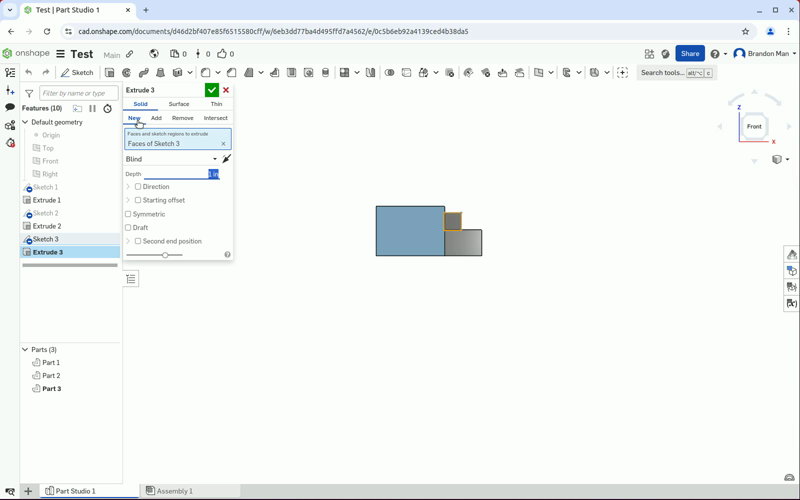
text(11.554)
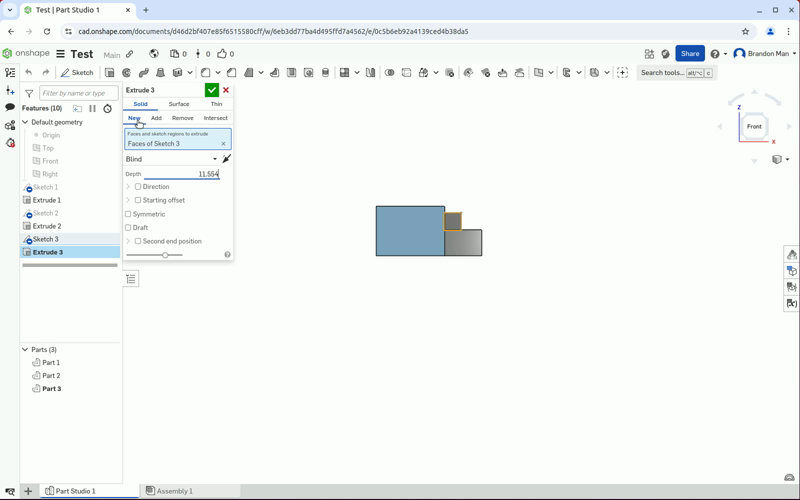
key(enter)
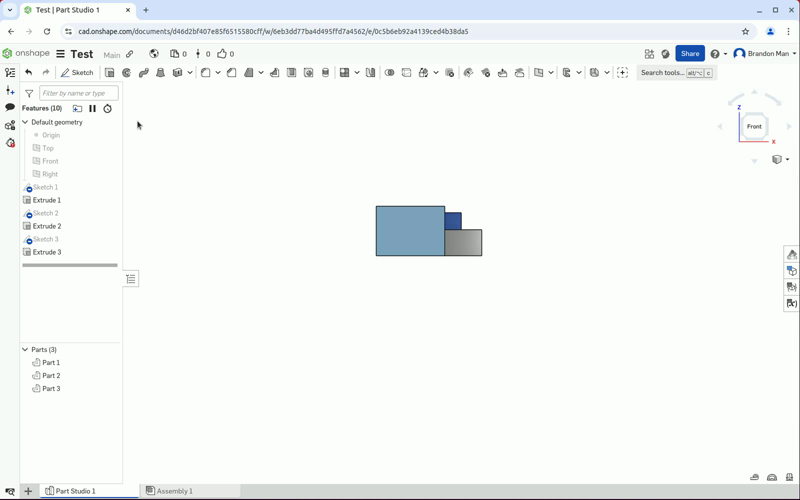
key(shift+h)
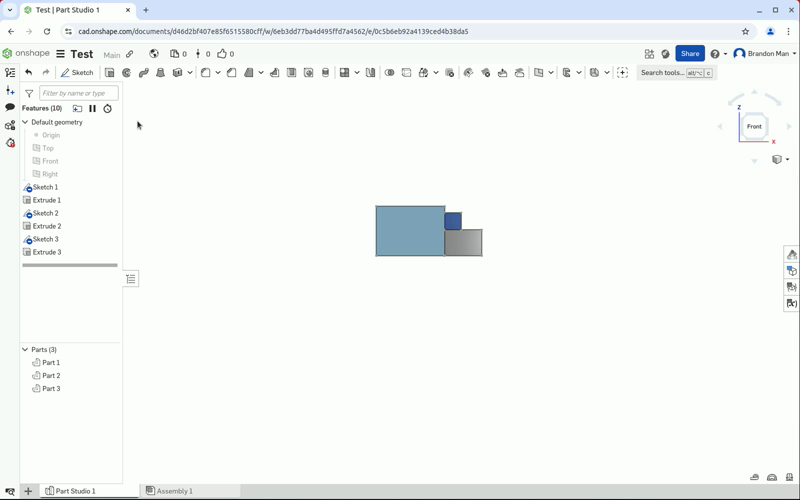
key(shift+h)
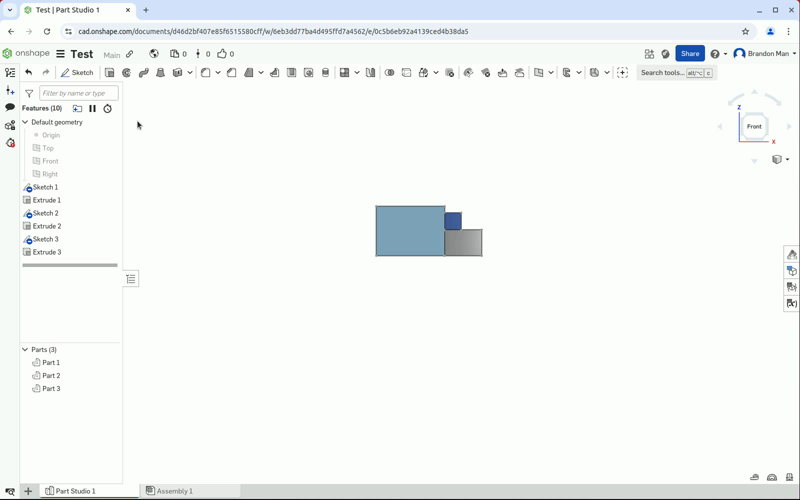
key(shift+7)
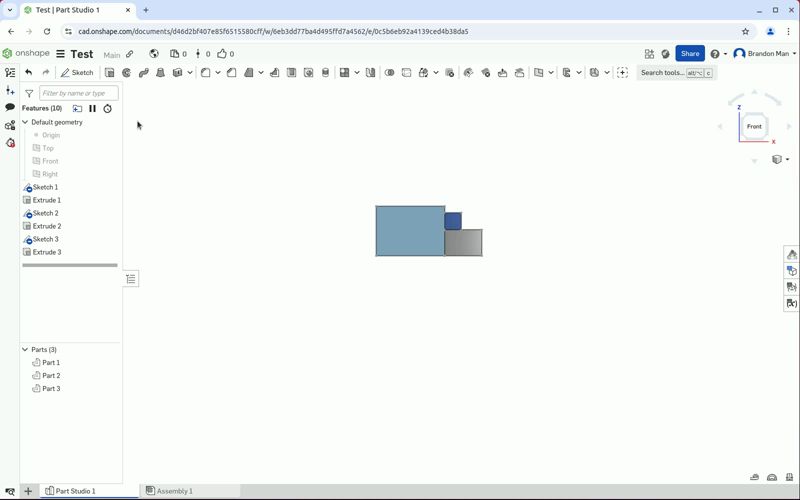
key(left, 2)
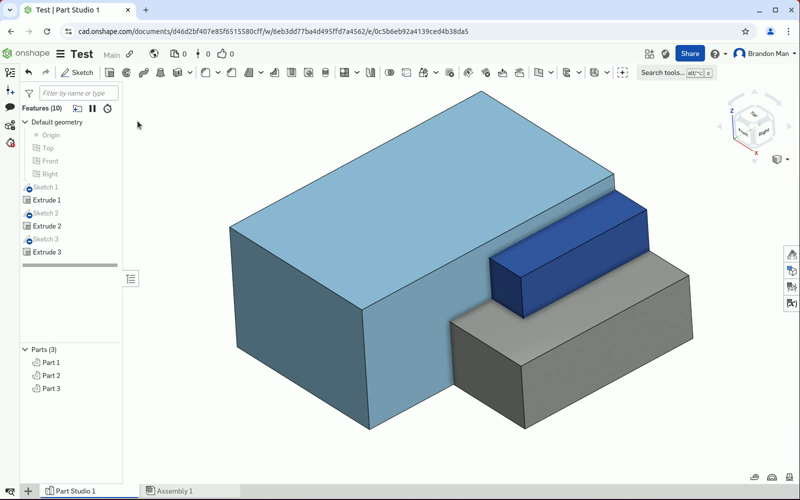
key(down, 2)
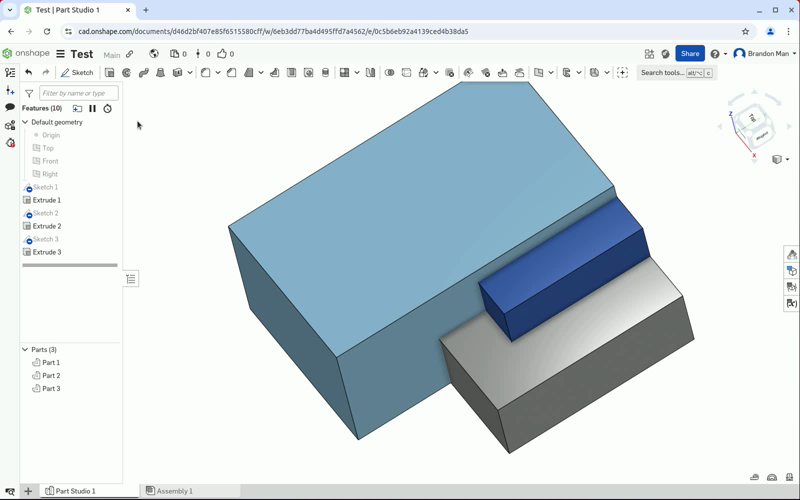
key(up, 2)
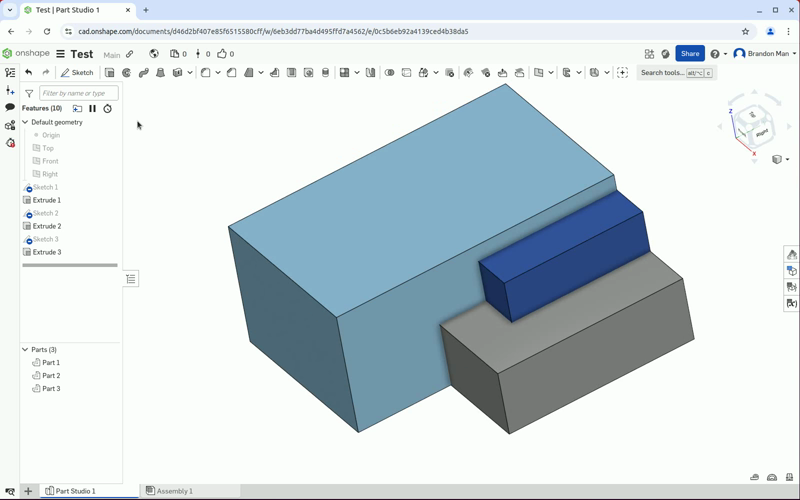
key(right, 2)
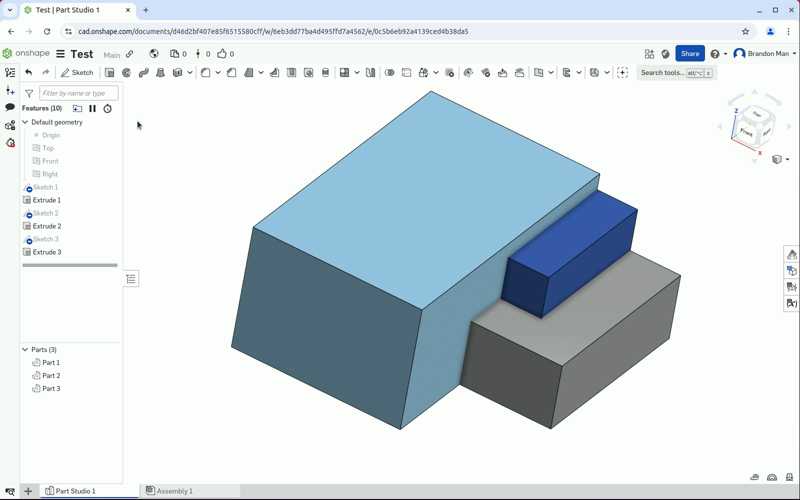
mouse_move(73, 189)
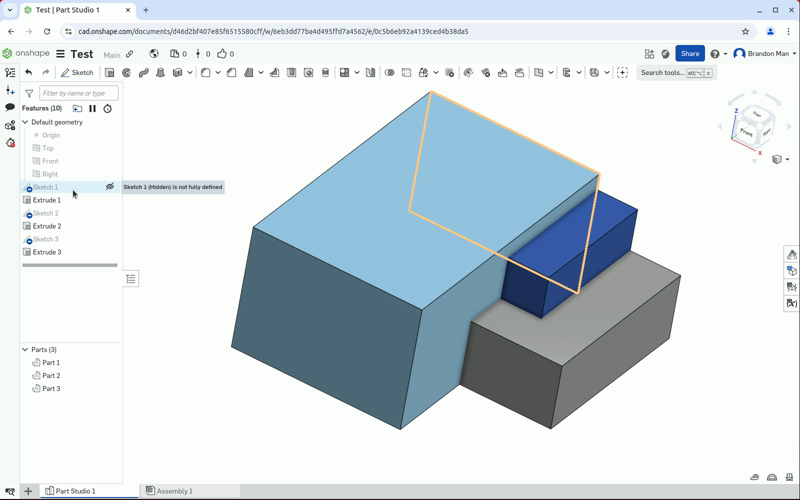
click(73, 189)